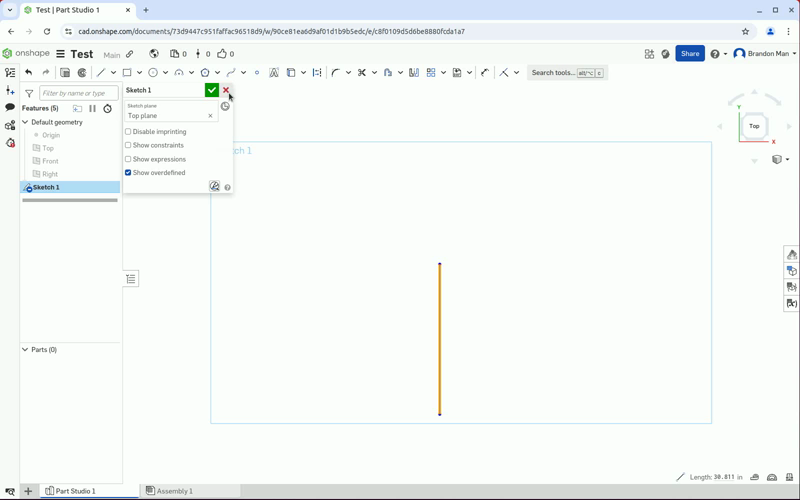
key(shift+h)
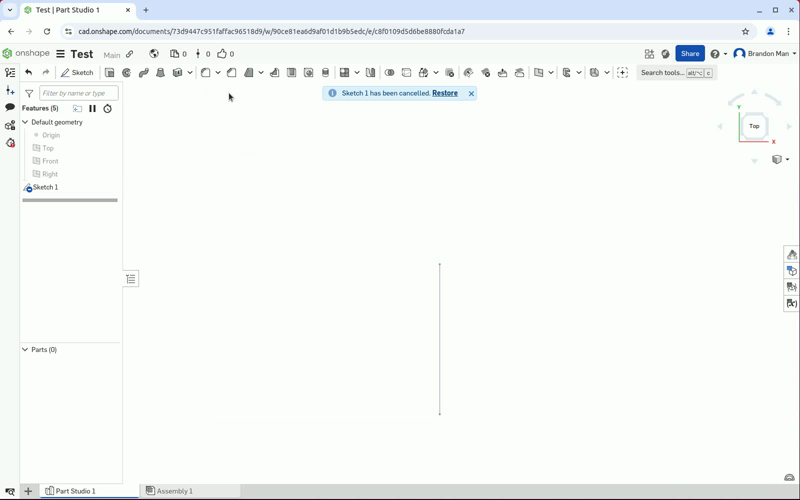
key(shift+s)
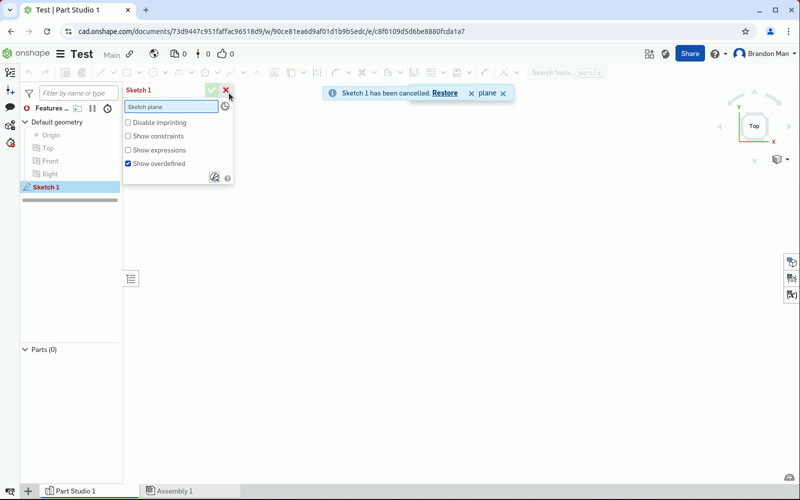
mouse_move(73, 150)
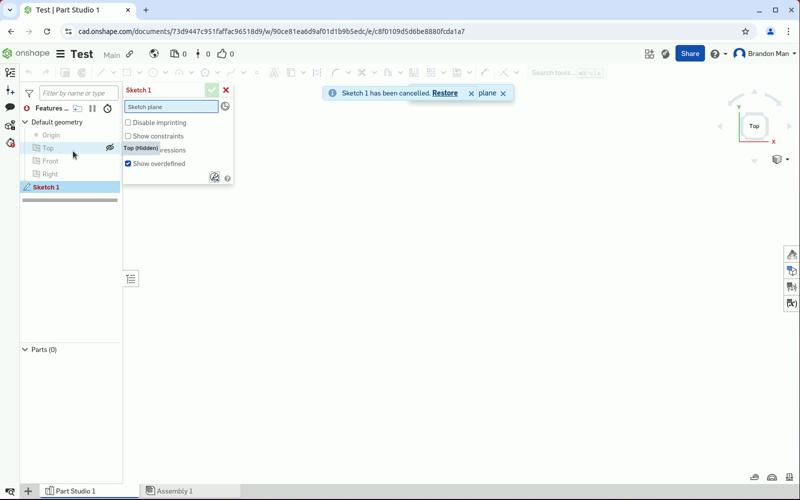
click(73, 150)
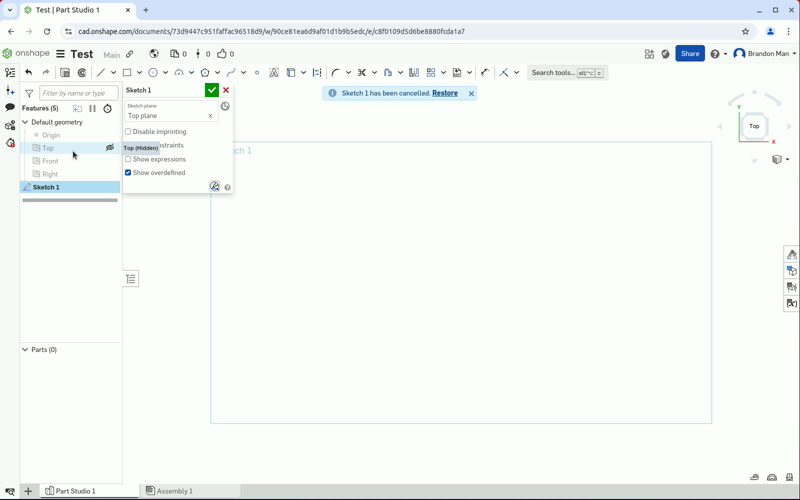
mouse_move(73, 352)
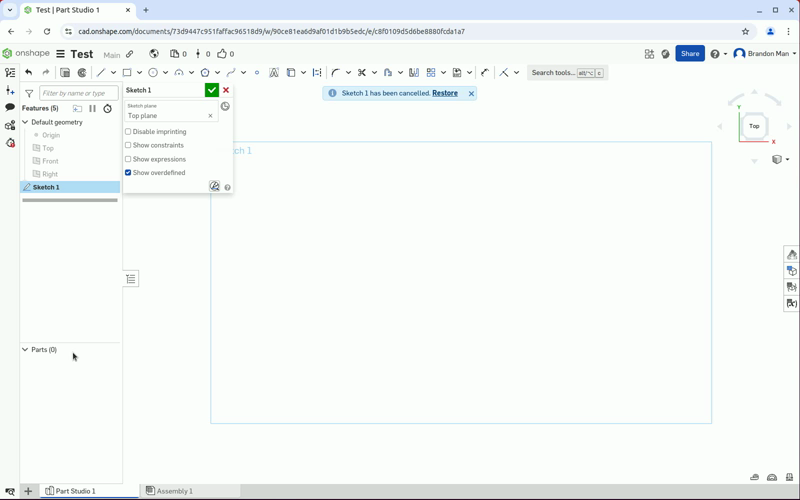
key(y)
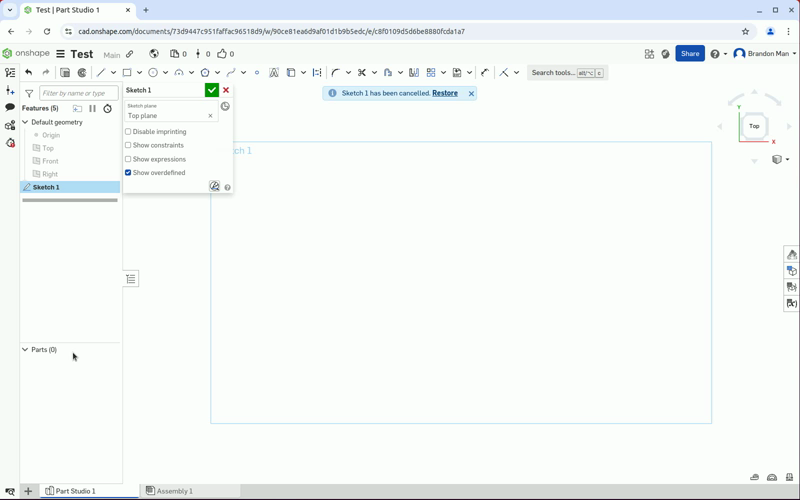
key(l)
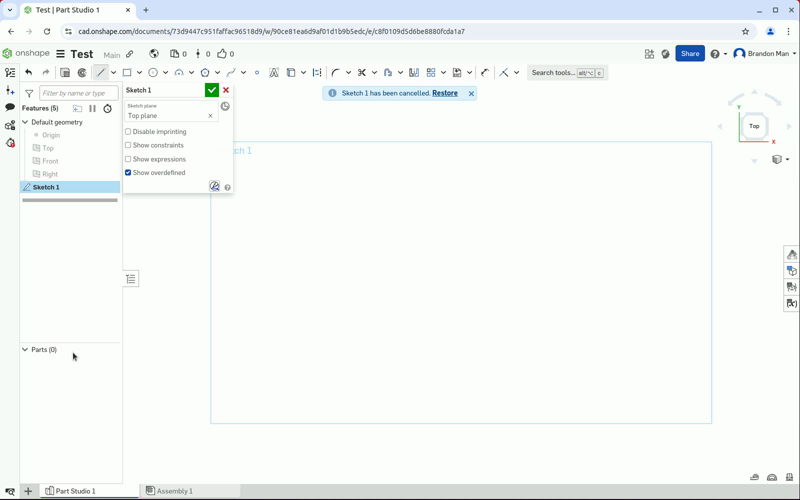
key_down(shift)
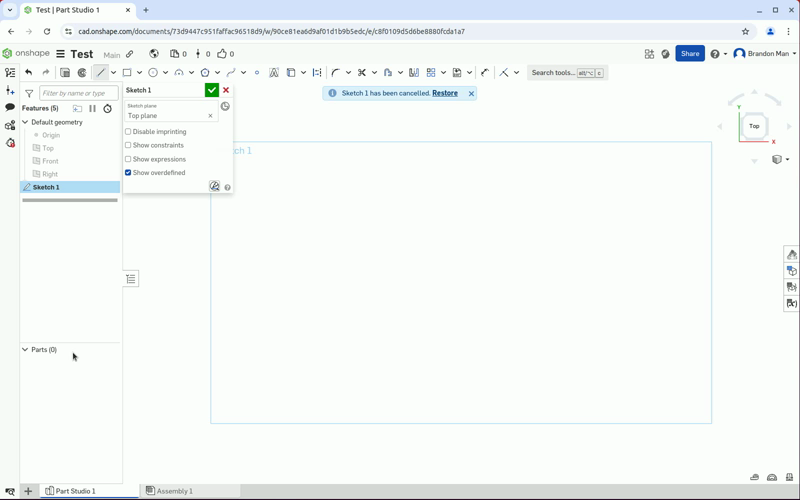
mouse_move(399, 320)
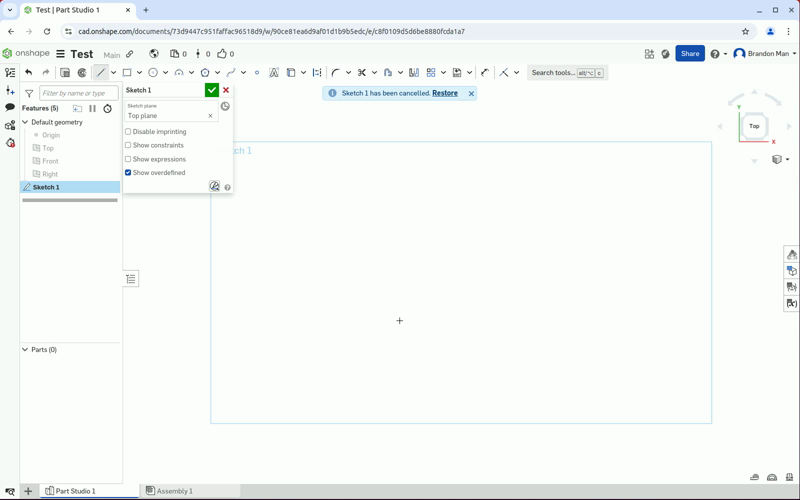
click(399, 320)
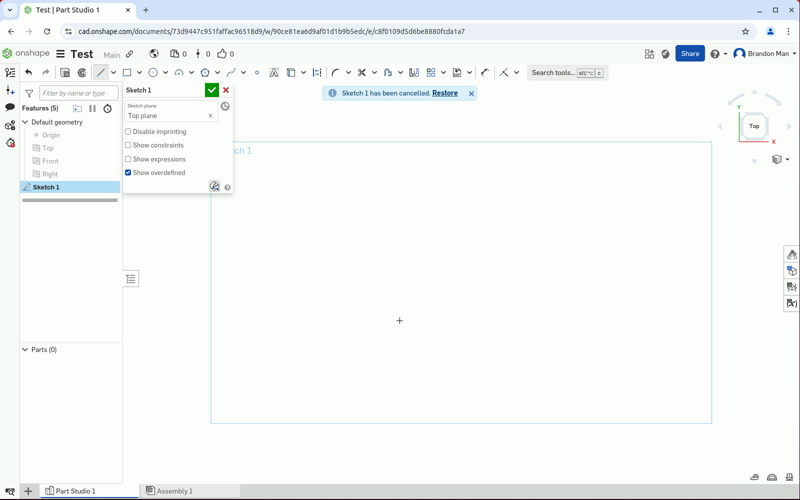
key_up(shift)
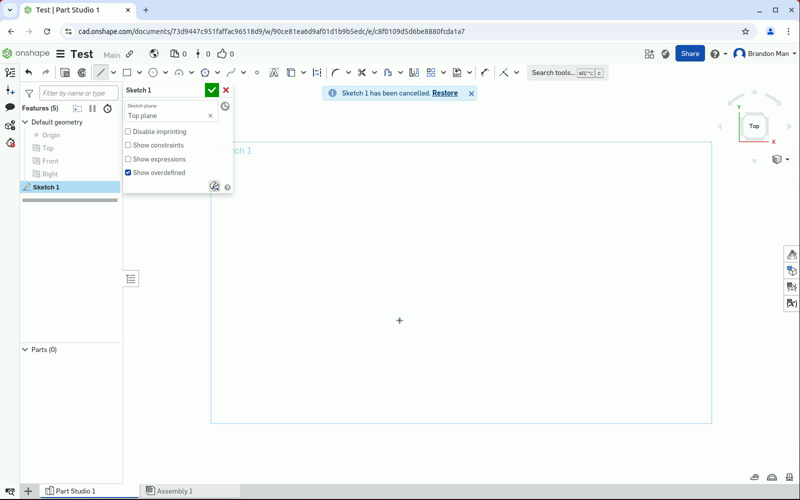
key_down(shift)
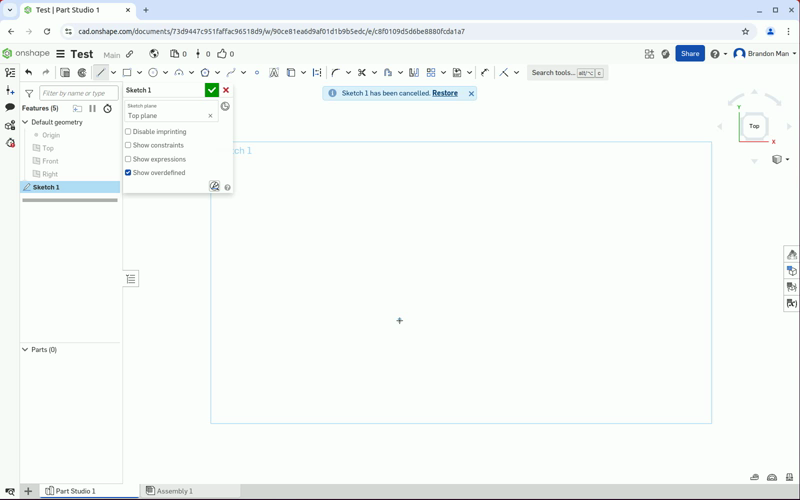
mouse_move(511, 320)
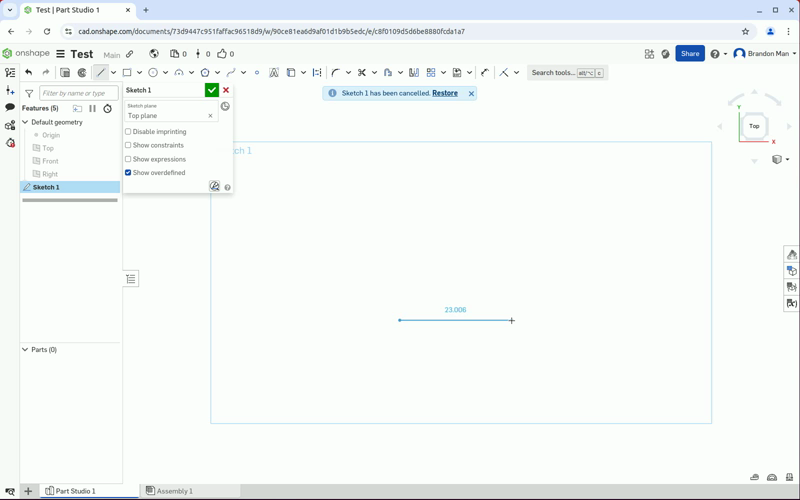
click(511, 320)
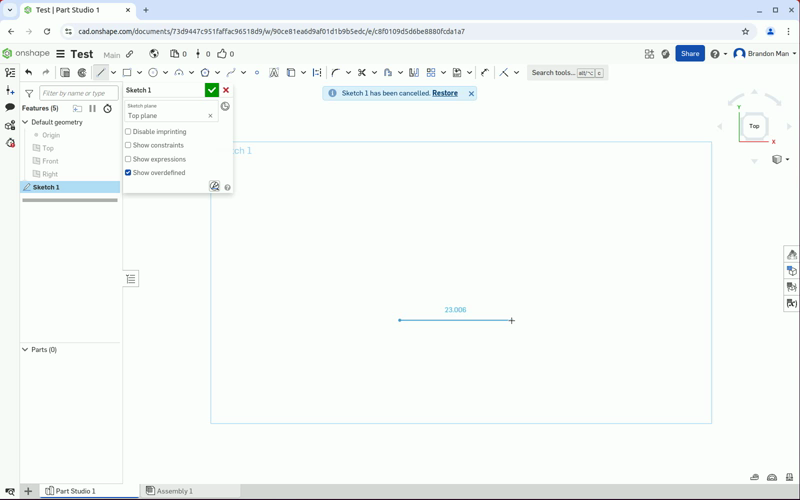
key_up(shift)
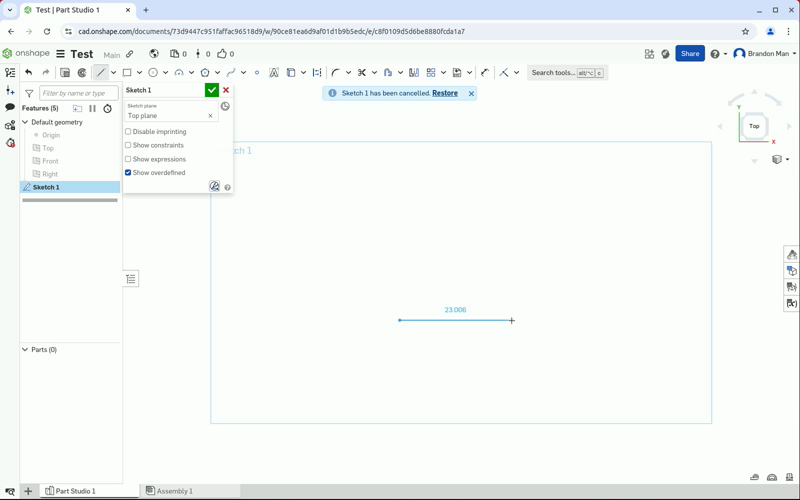
key_down(shift)
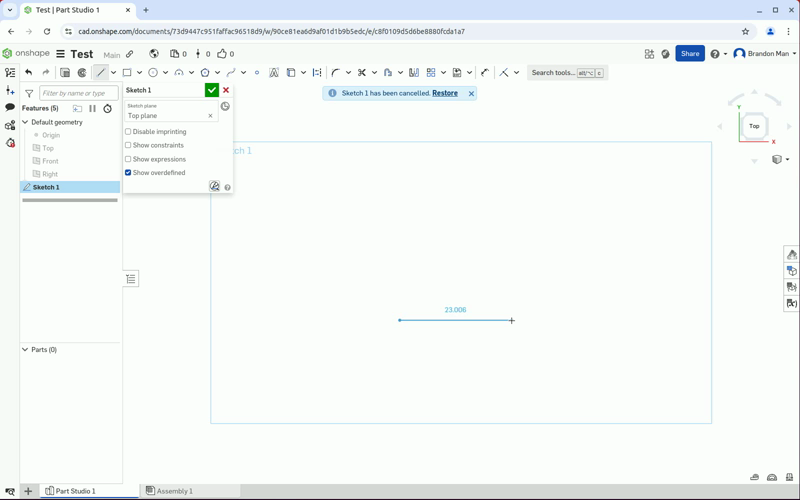
mouse_move(511, 170)
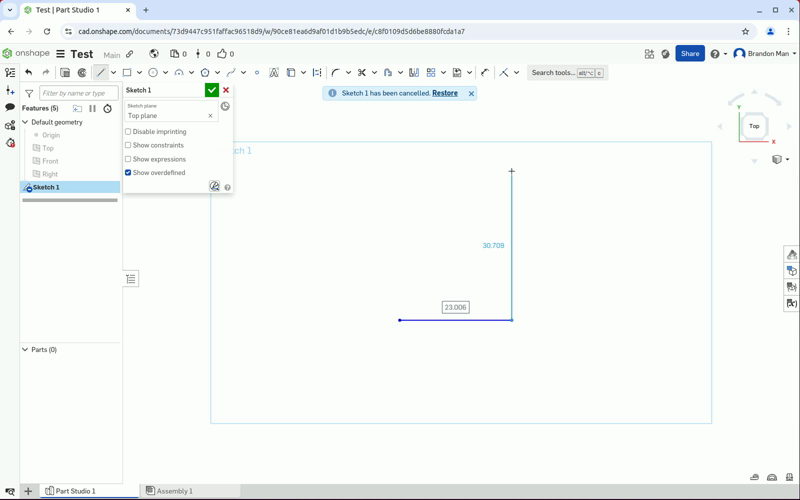
click(511, 170)
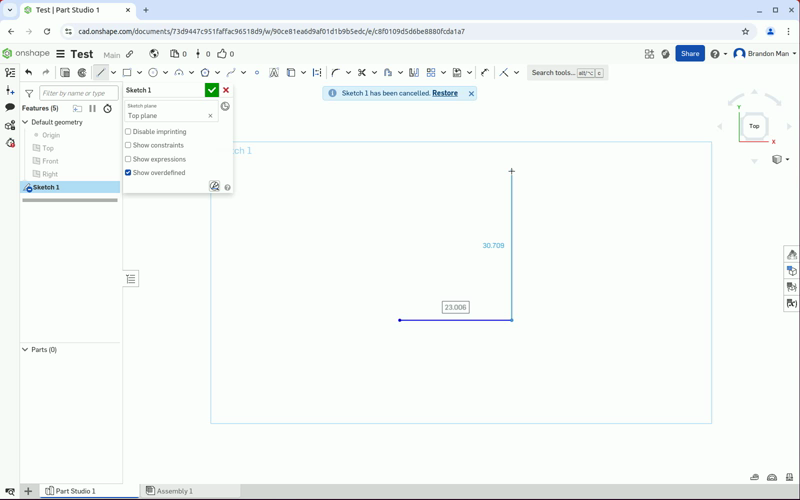
key_up(shift)
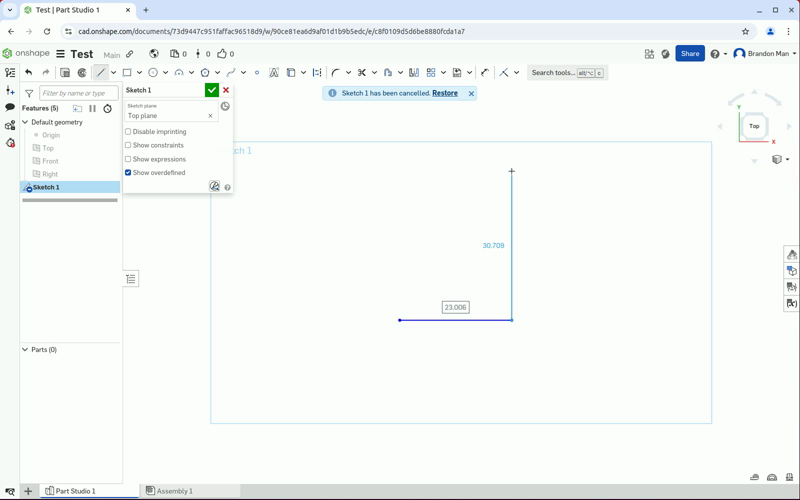
key_down(shift)
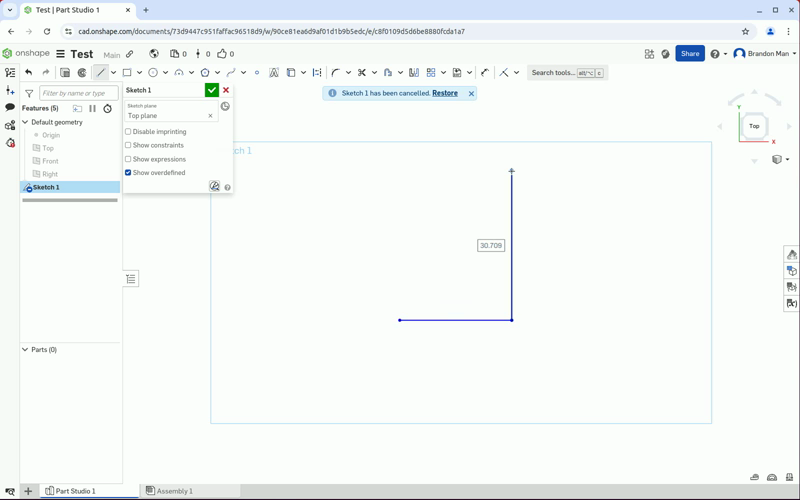
mouse_move(399, 170)
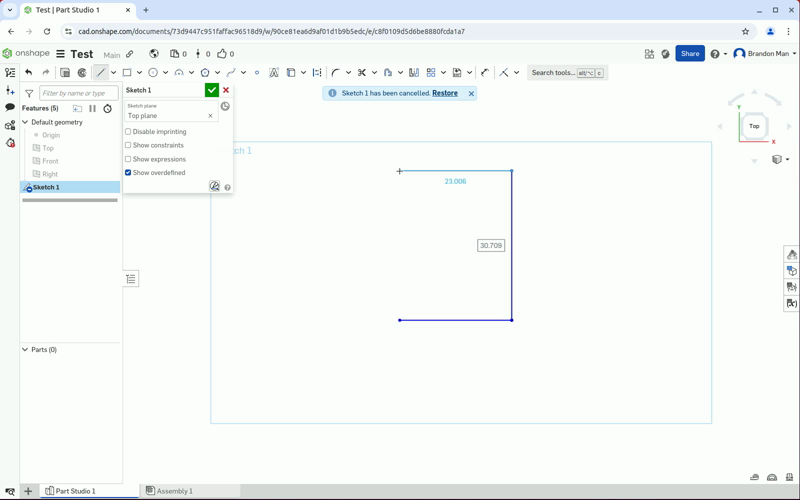
click(399, 170)
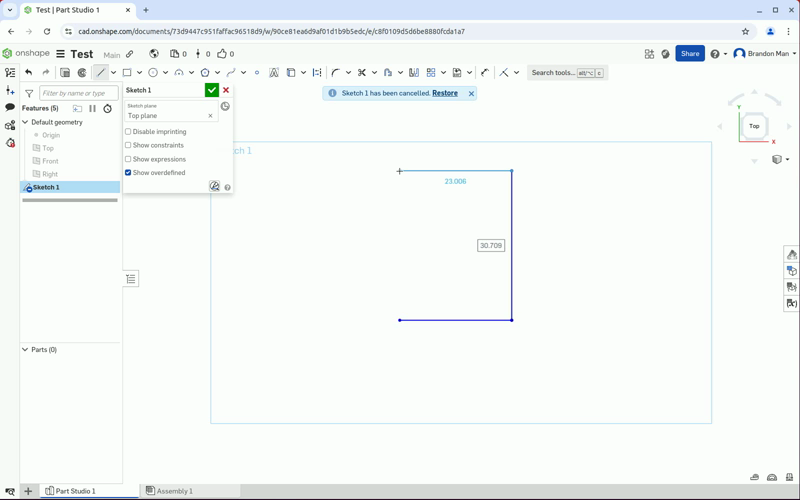
key_up(shift)
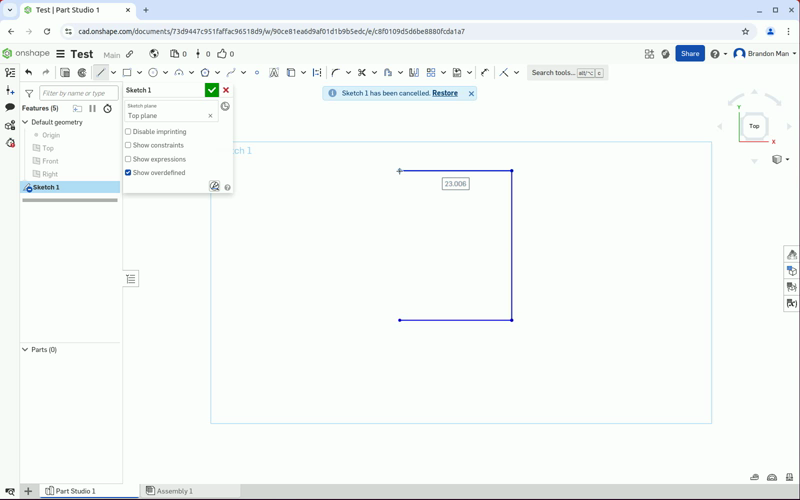
key_down(shift)
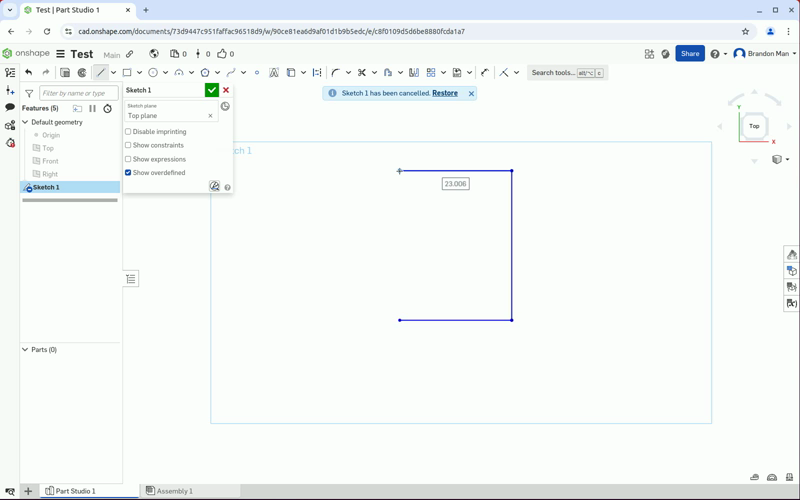
mouse_move(399, 320)
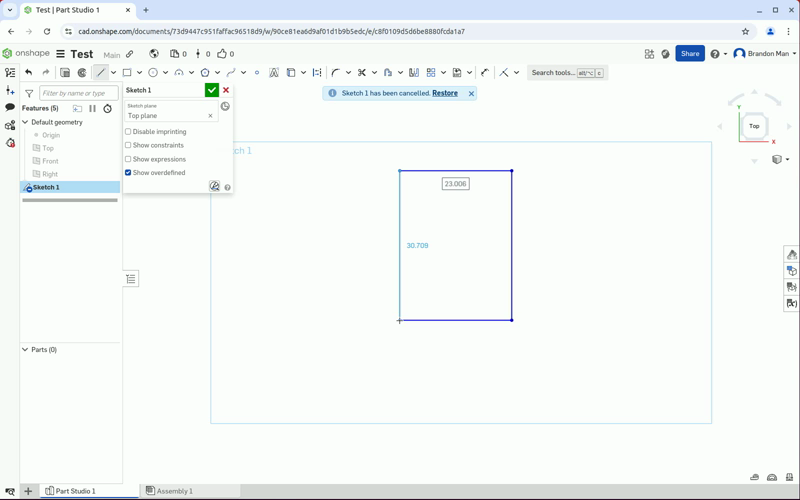
key_up(shift)
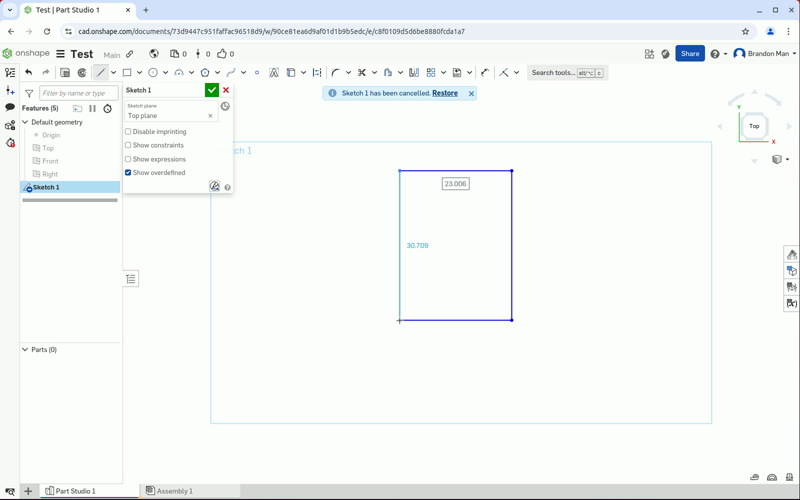
click(399, 320)
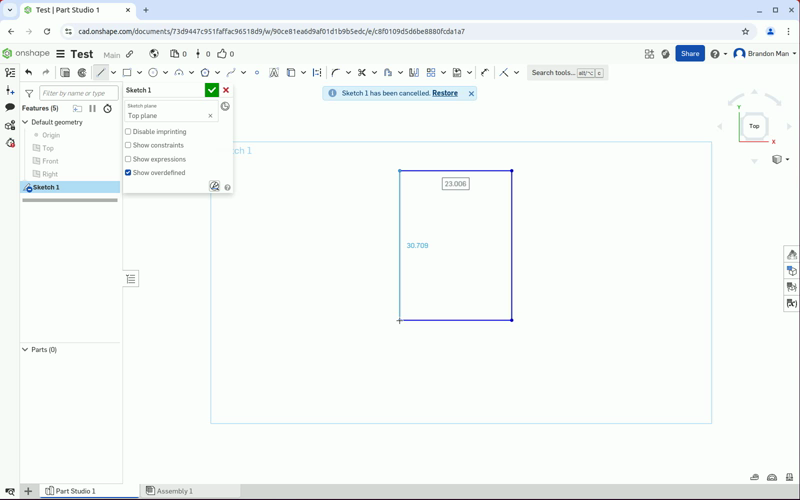
key(esc)
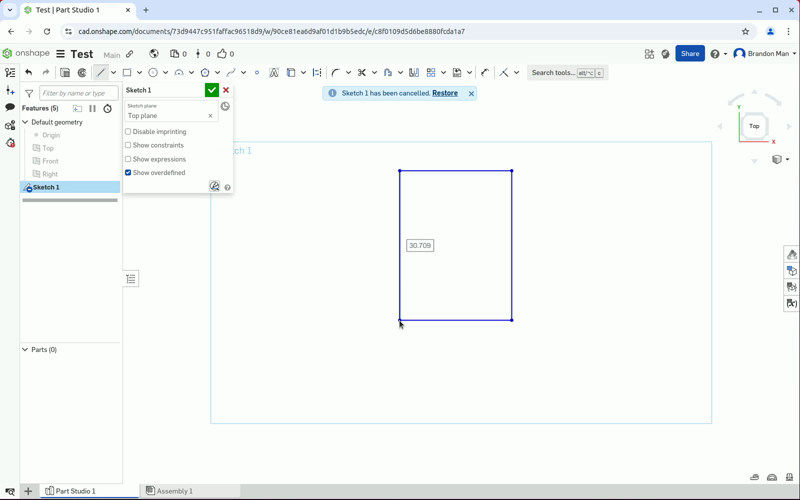
mouse_move(443, 256)
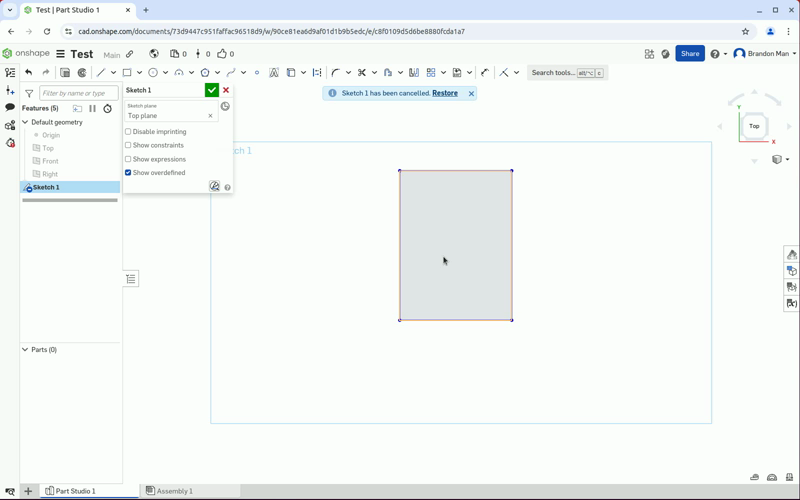
click(443, 256)
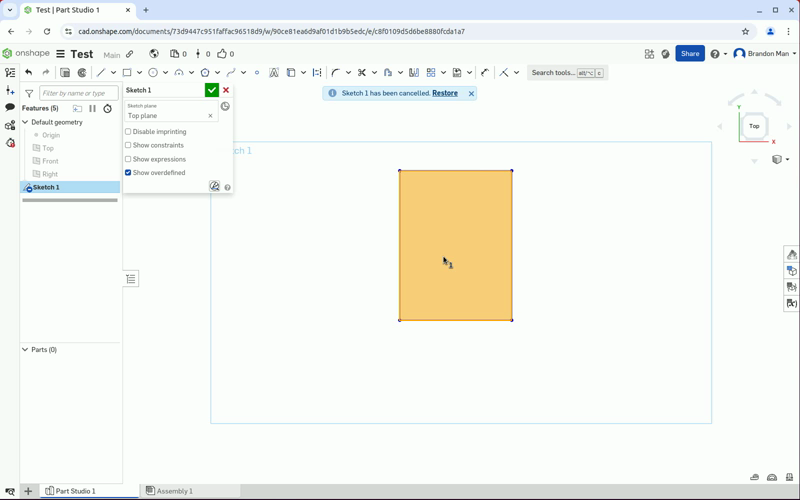
mouse_move(73, 352)
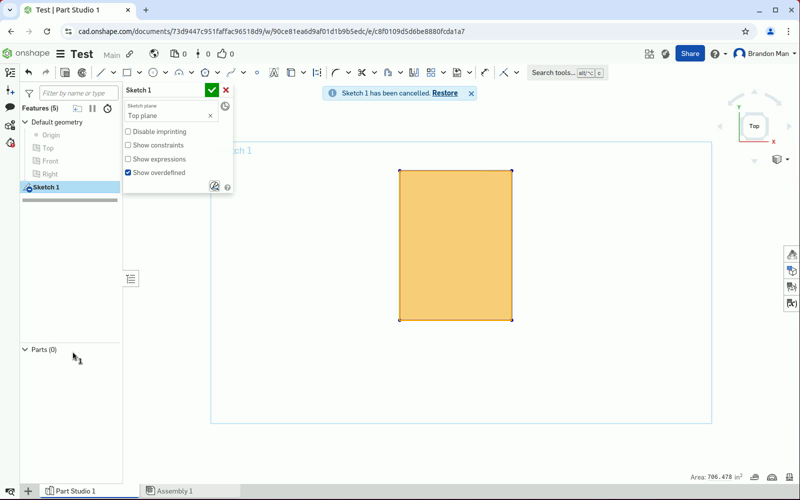
key(shift+y)
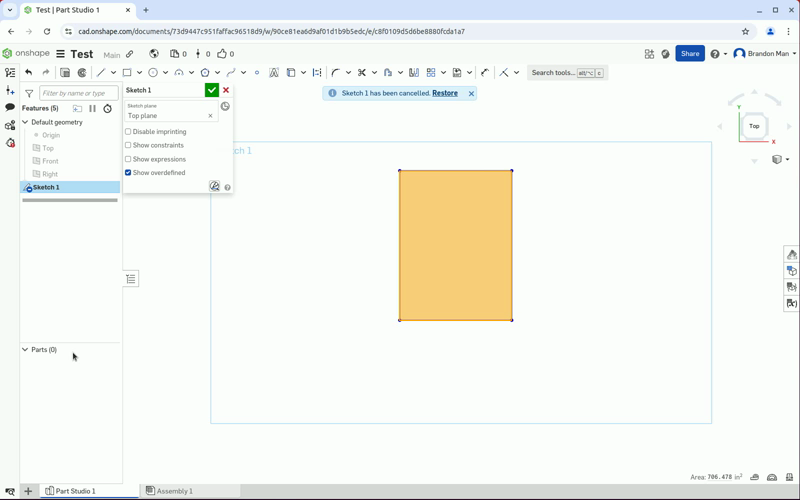
key(shift+e)
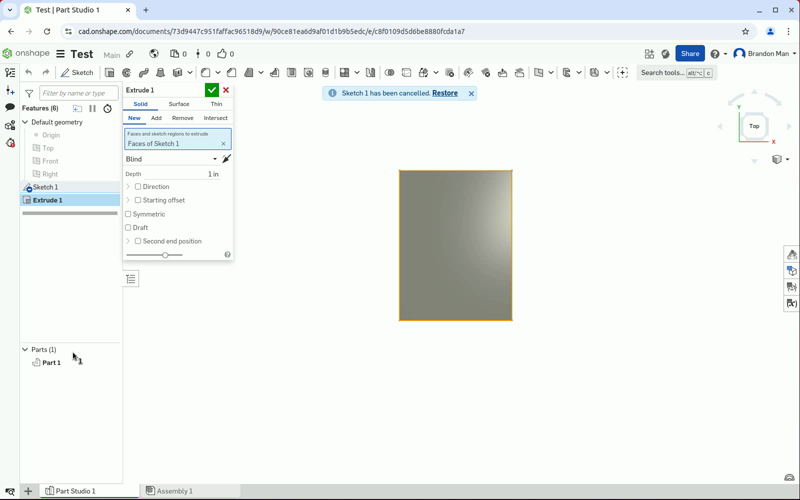
mouse_move(143, 106)
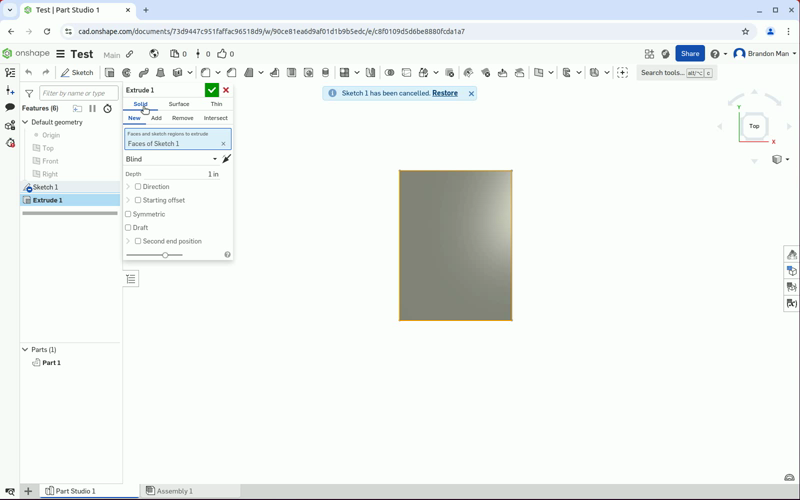
click(143, 106)
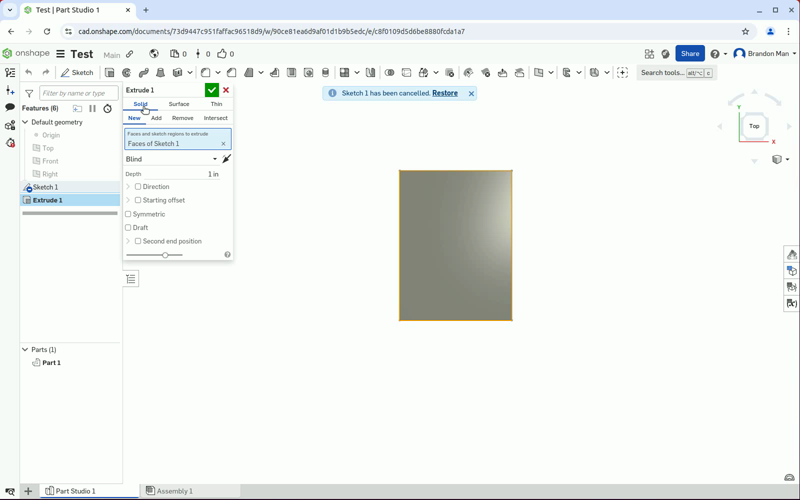
mouse_move(137, 120)
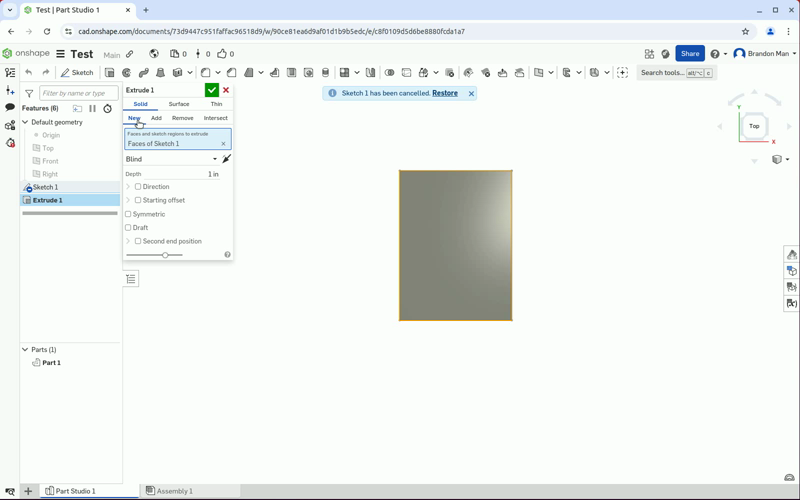
click(137, 120)
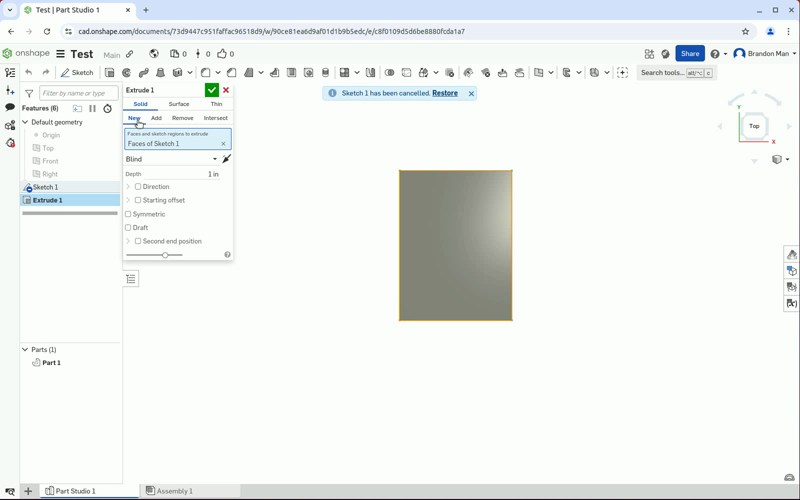
key(tab, 4)
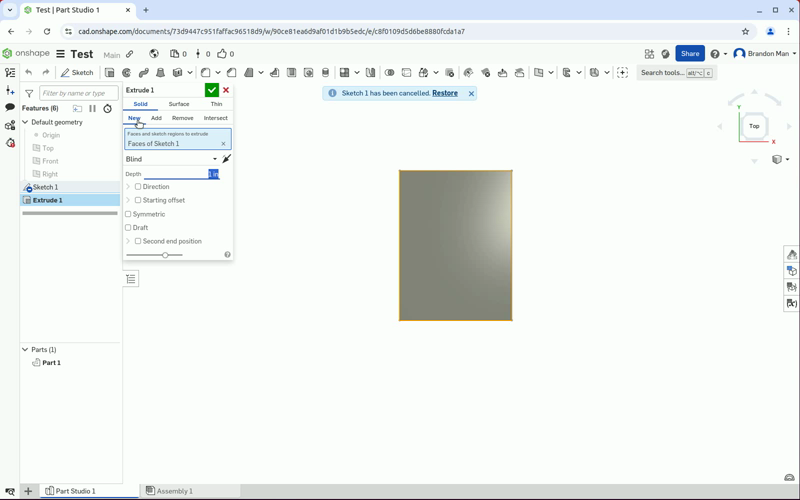
text(2.407)
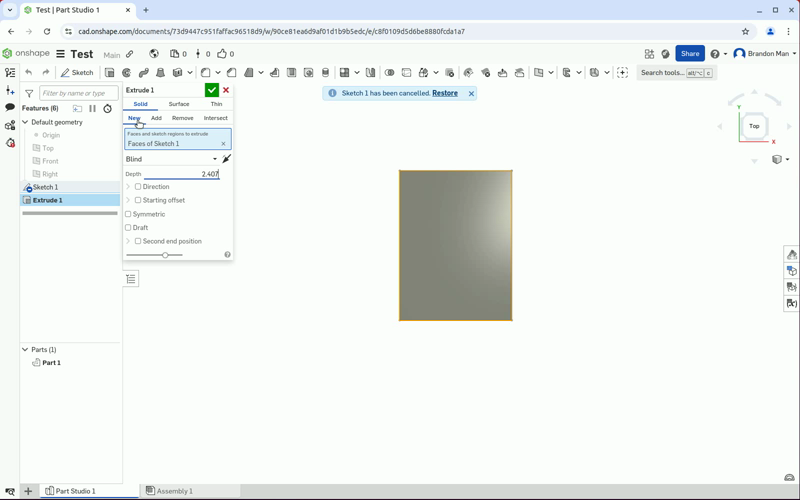
key(enter)
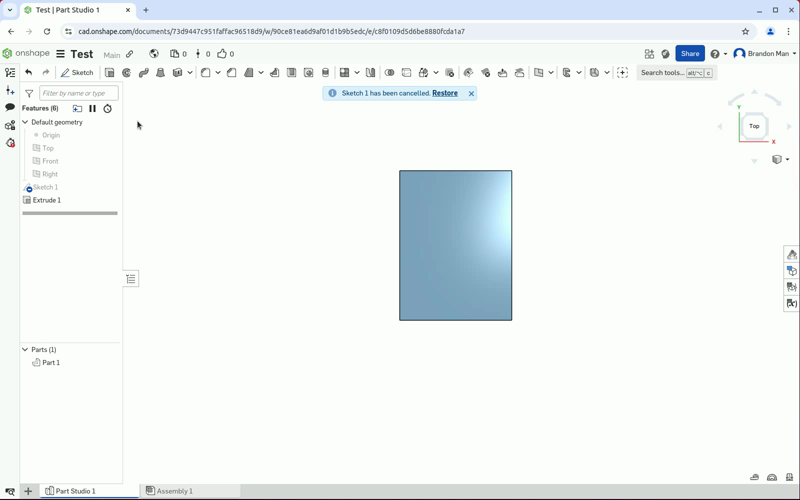
key(shift+h)
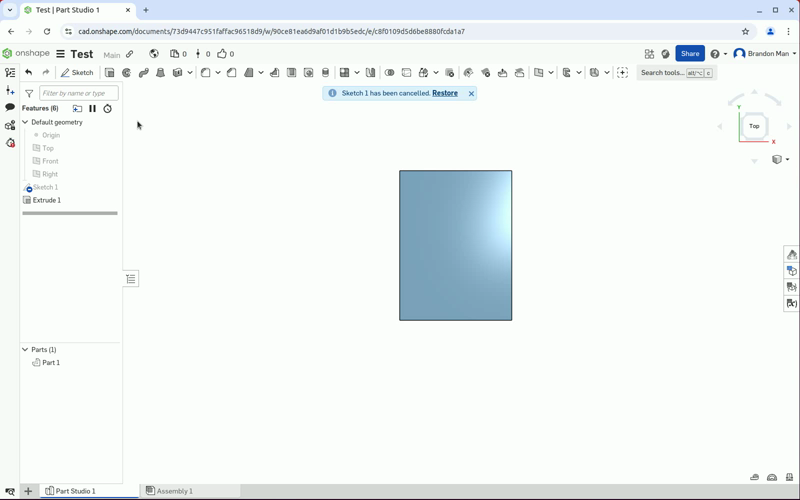
key(shift+h)
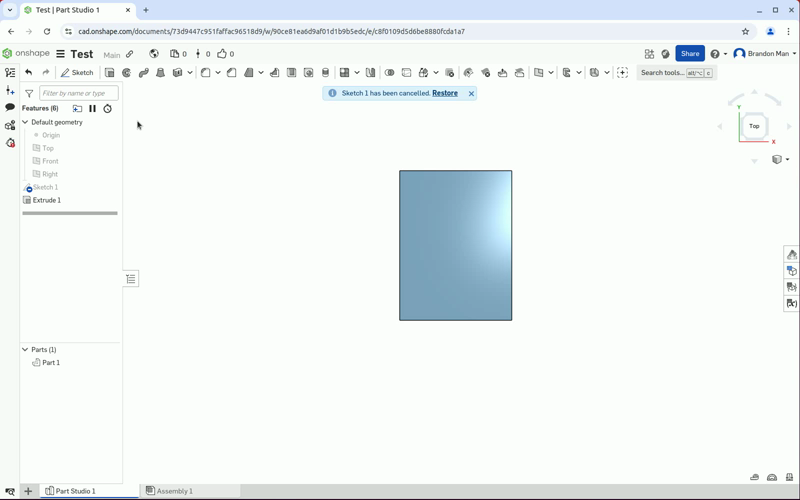
mouse_move(73, 189)
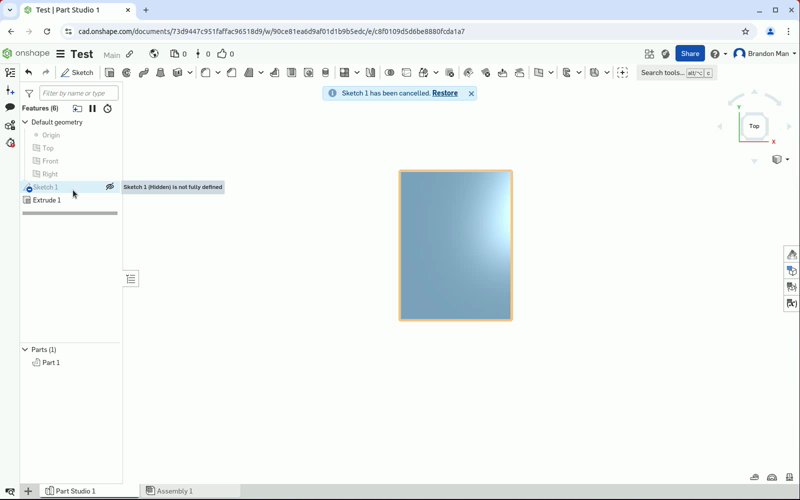
click(73, 189)
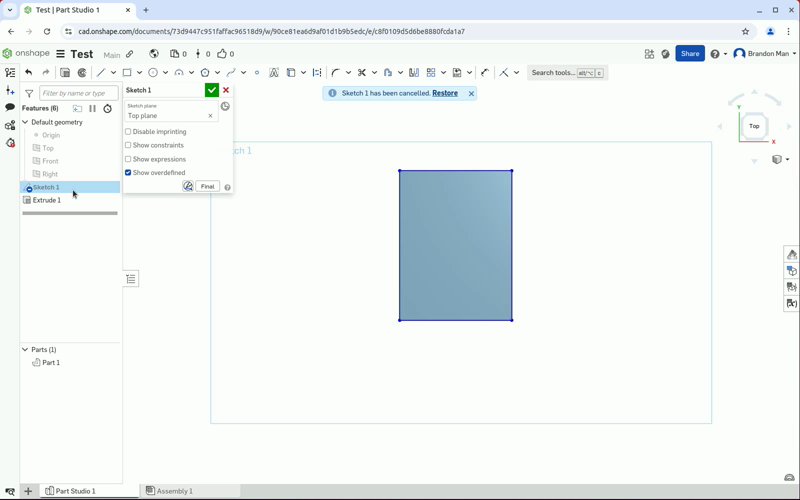
mouse_move(229, 92)
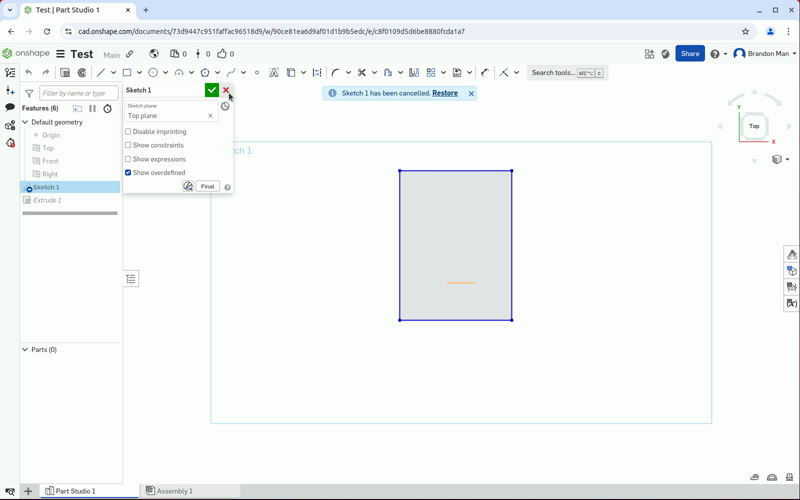
click(229, 92)
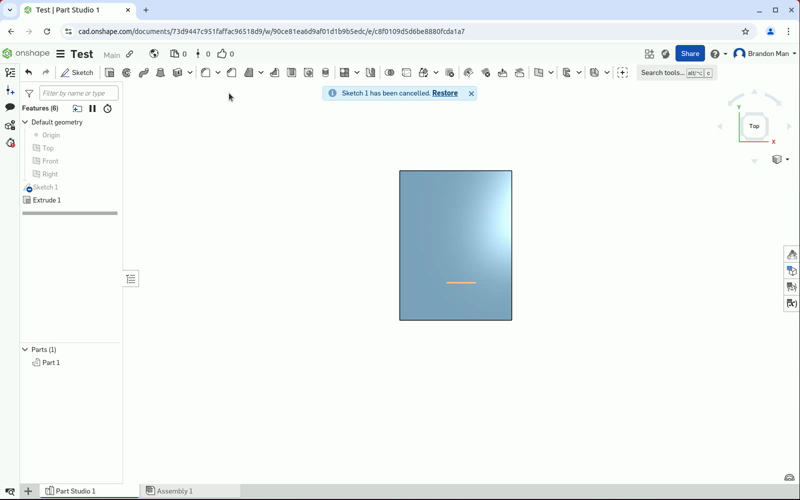
mouse_move(73, 352)
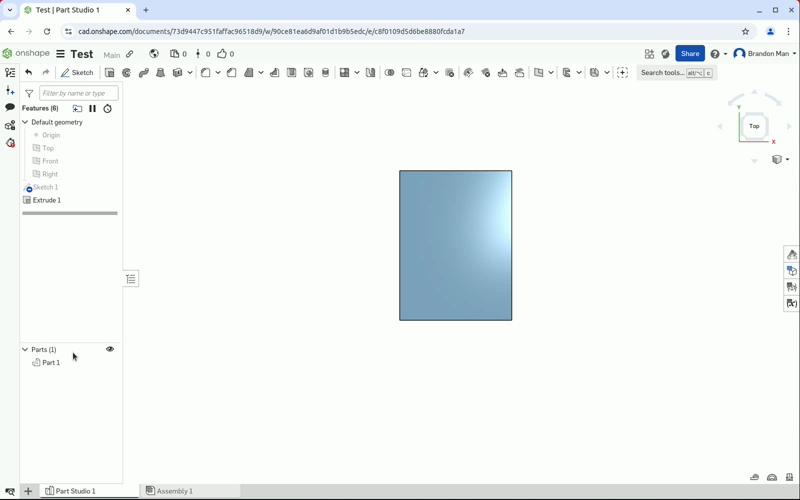
key(y)
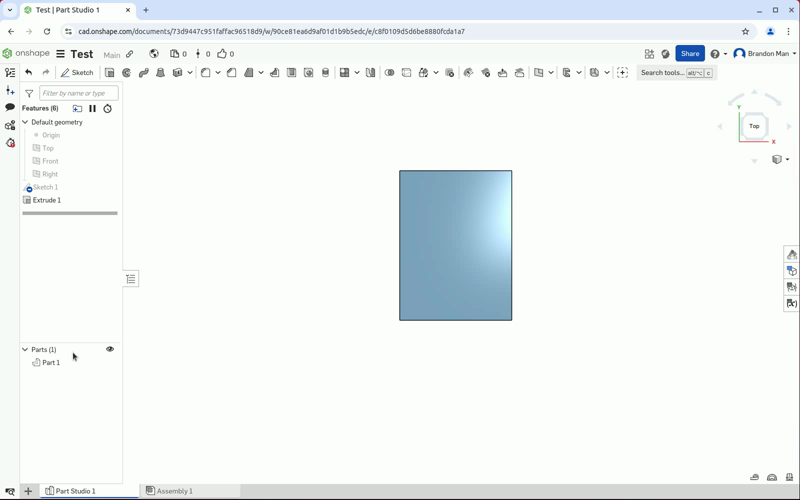
key(shift+p)
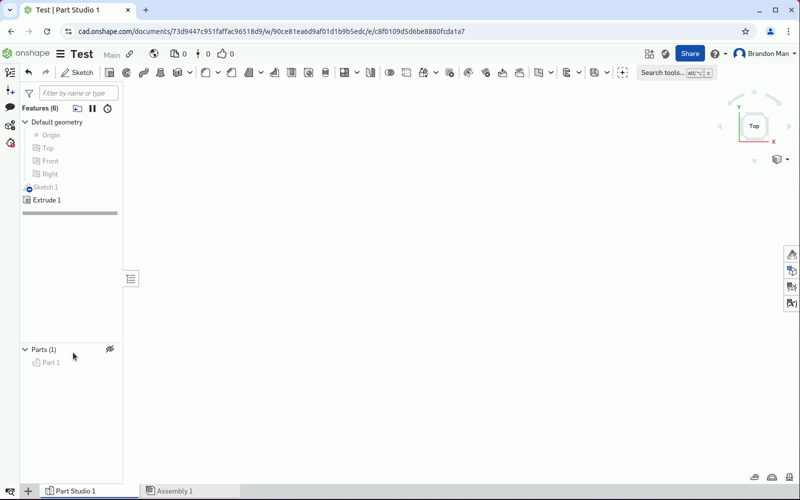
key(space)
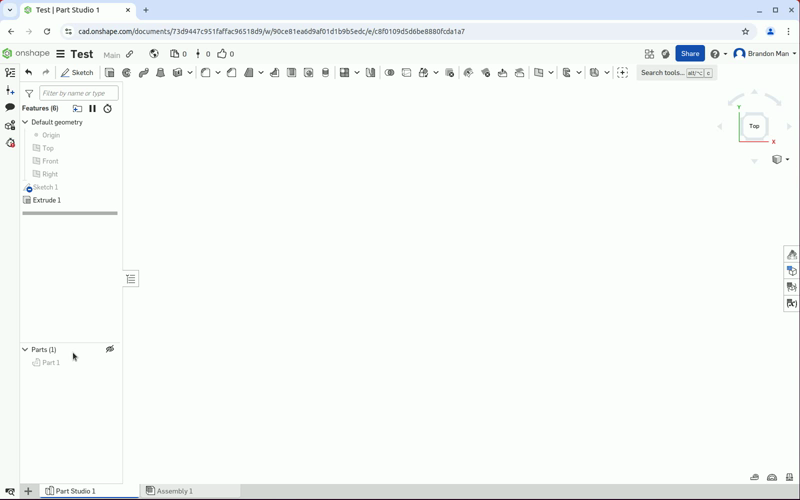
key_down(shift)
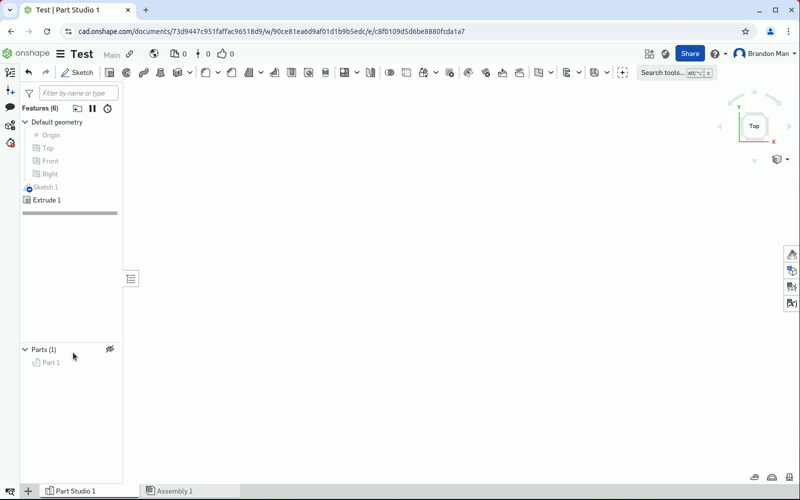
key(up)
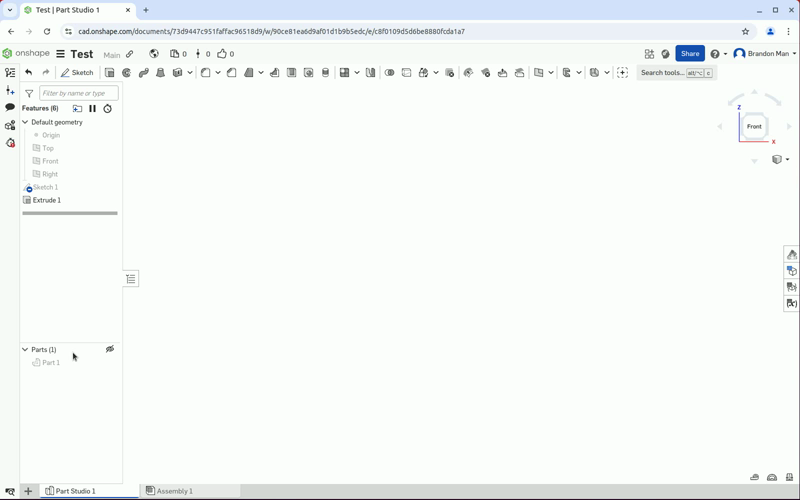
key_up(shift)
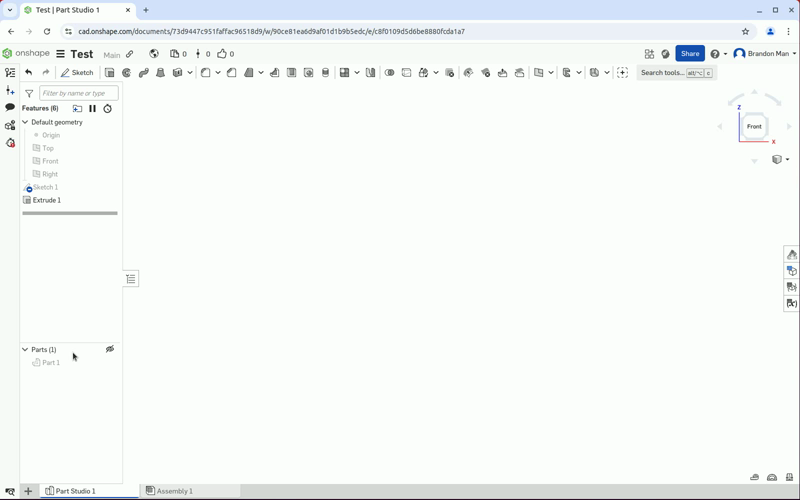
key(space)
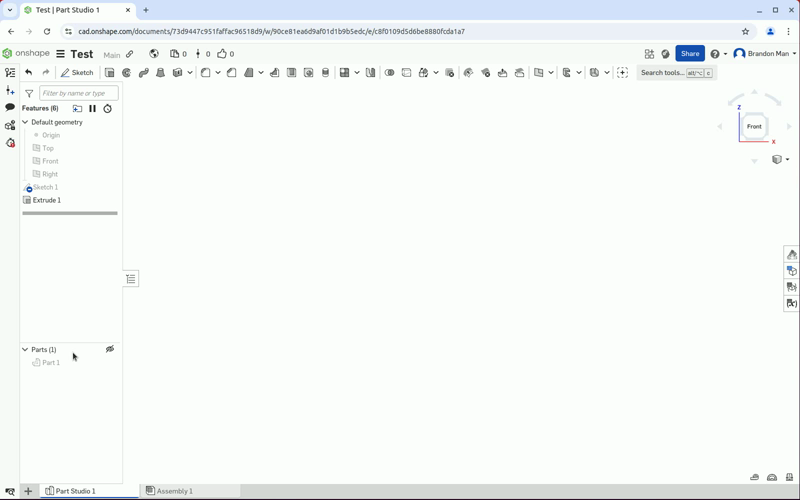
key_down(shift)
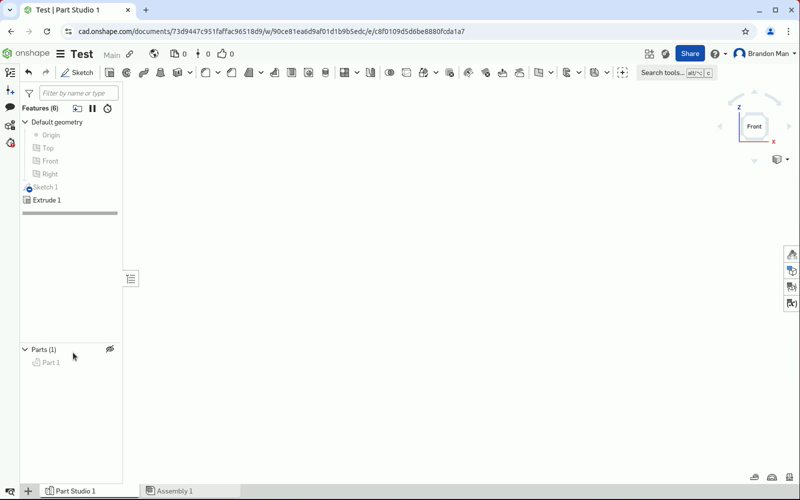
key(left)
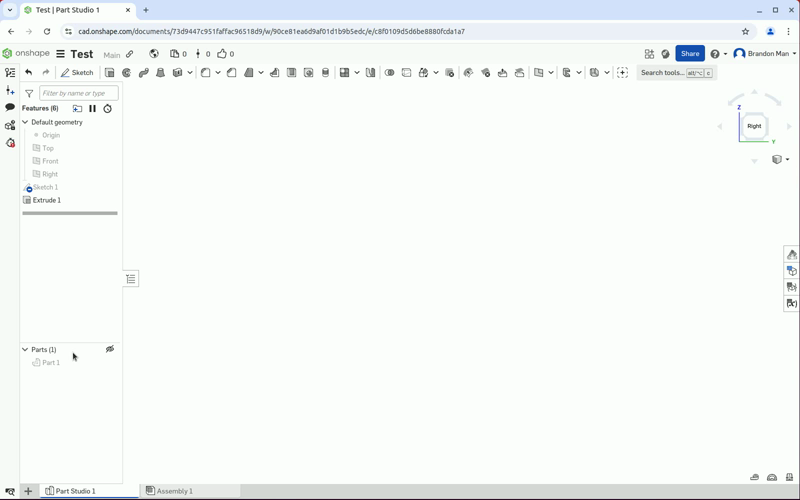
key_up(shift)
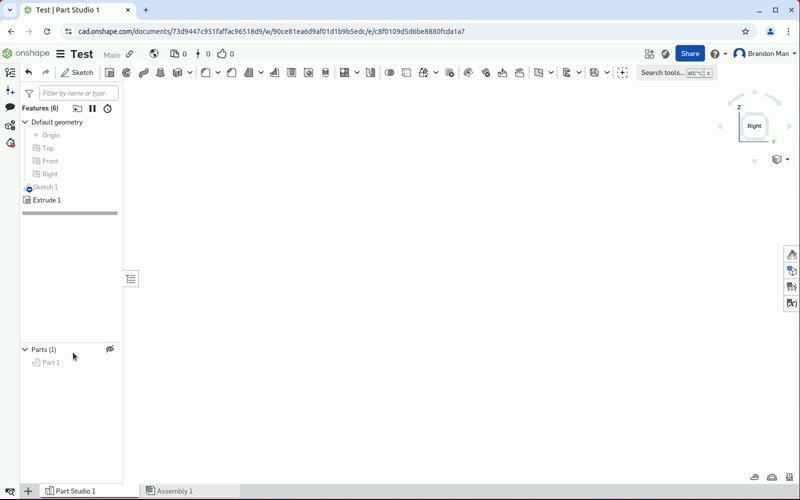
mouse_move(73, 352)
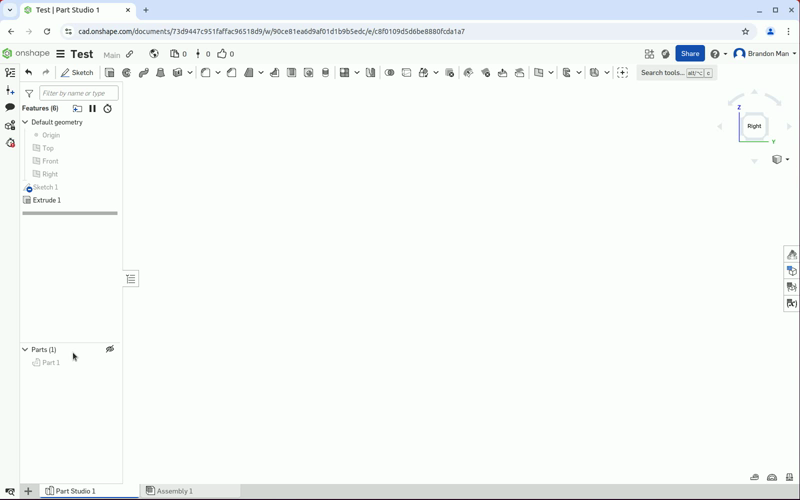
key(shift+y)
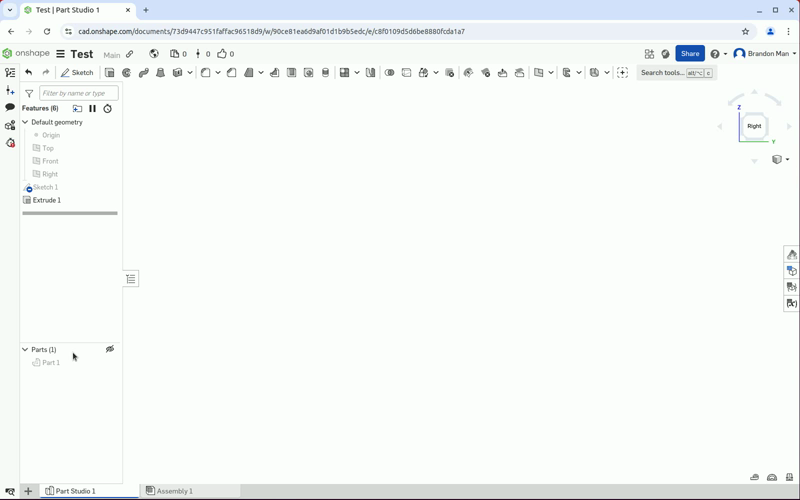
key(shift+s)
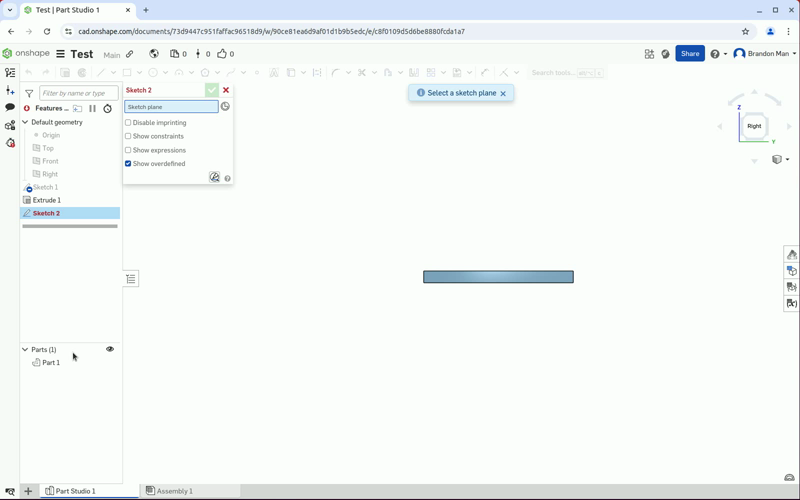
mouse_move(73, 176)
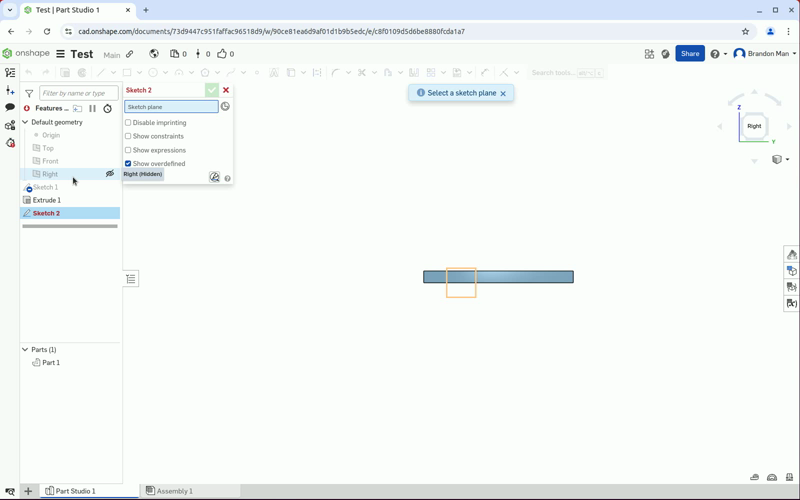
click(73, 176)
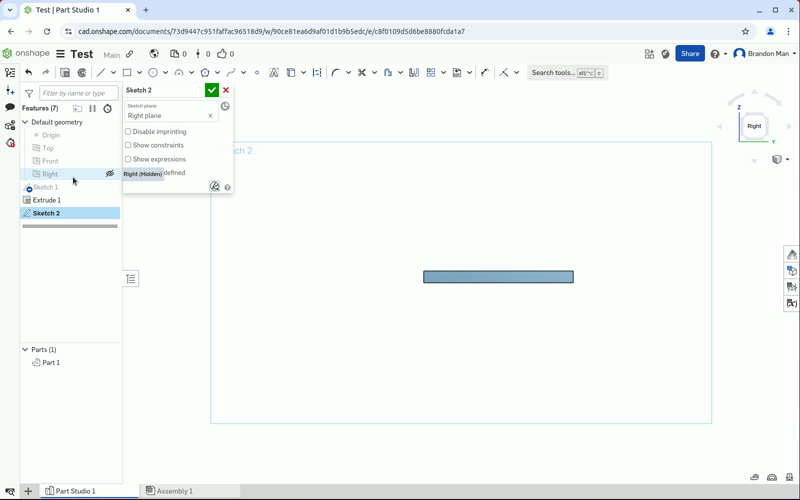
mouse_move(73, 352)
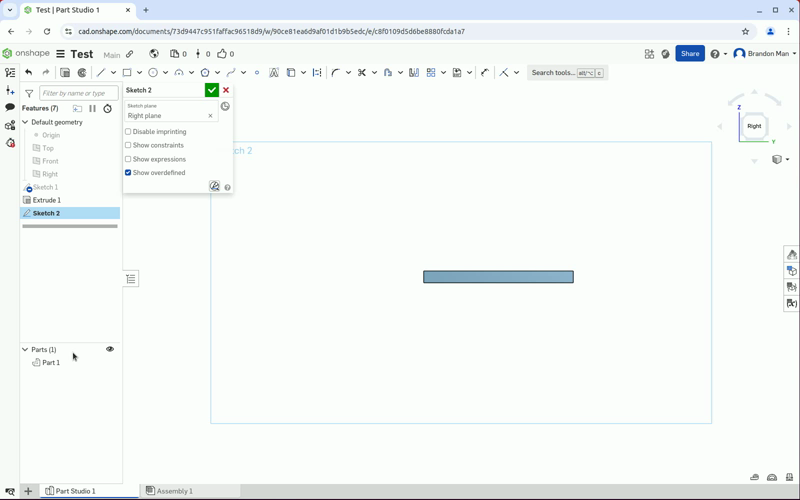
key(y)
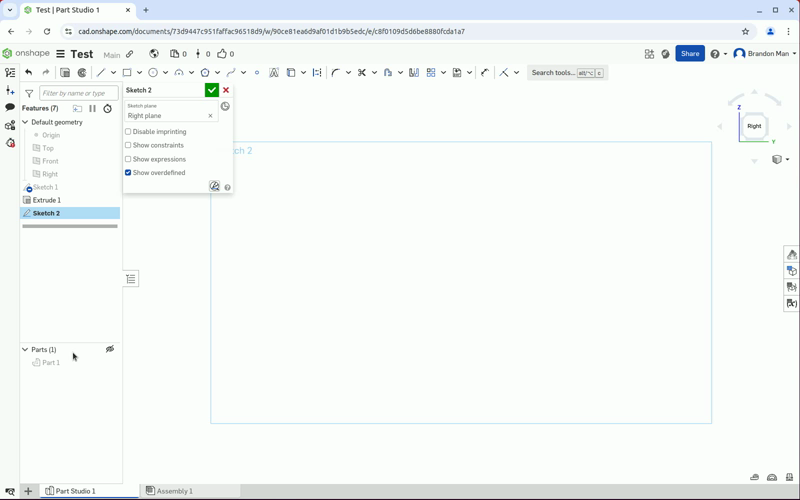
key(c)
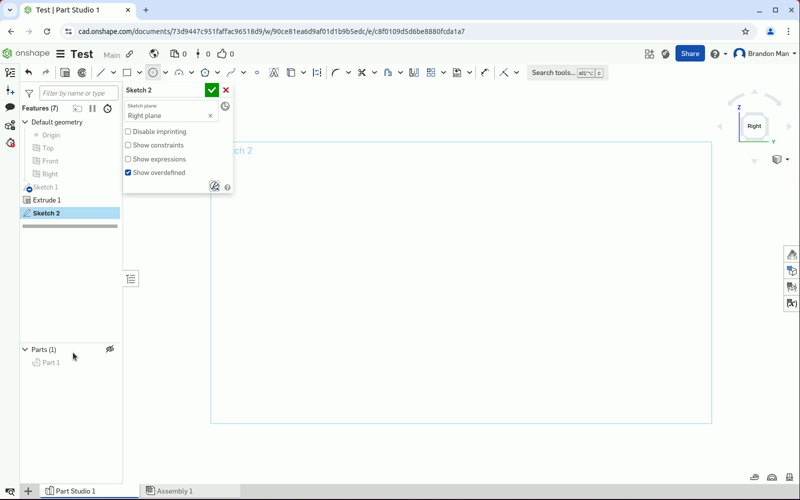
key_down(shift)
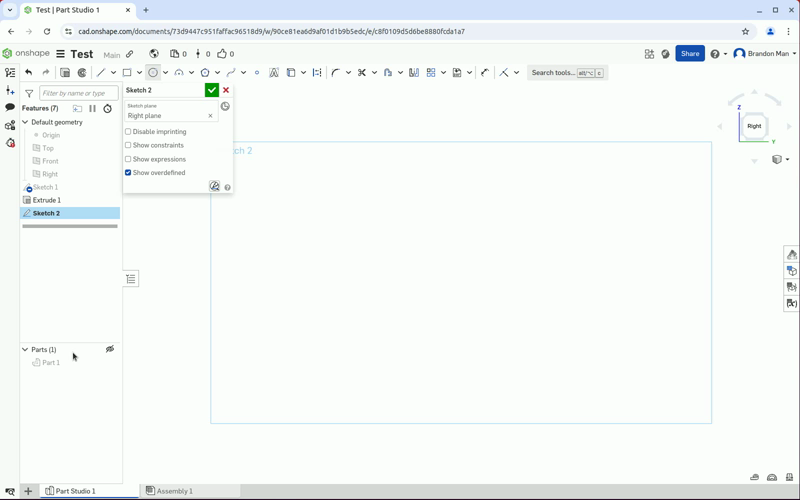
mouse_move(458, 276)
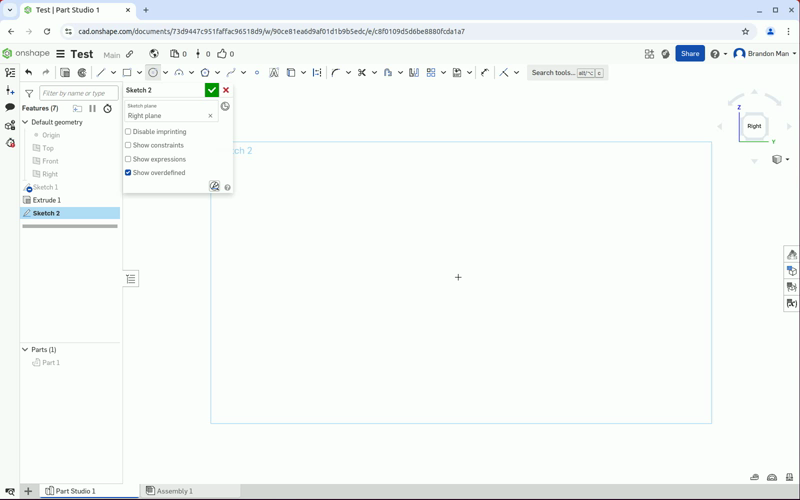
click(458, 276)
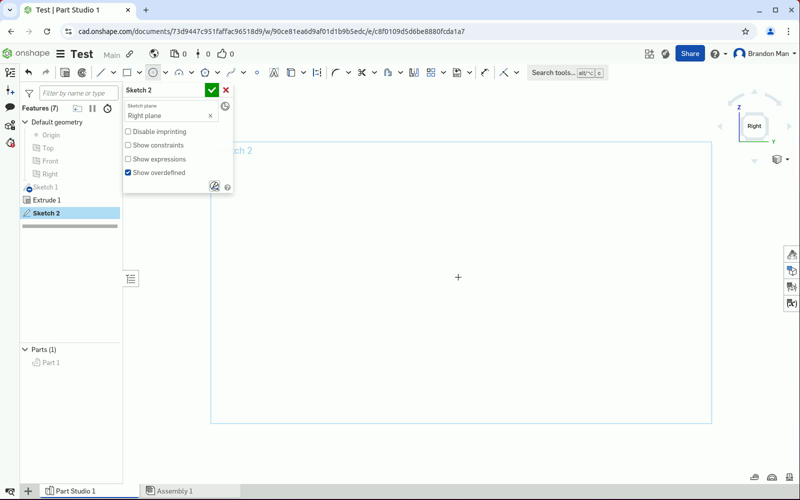
key_up(shift)
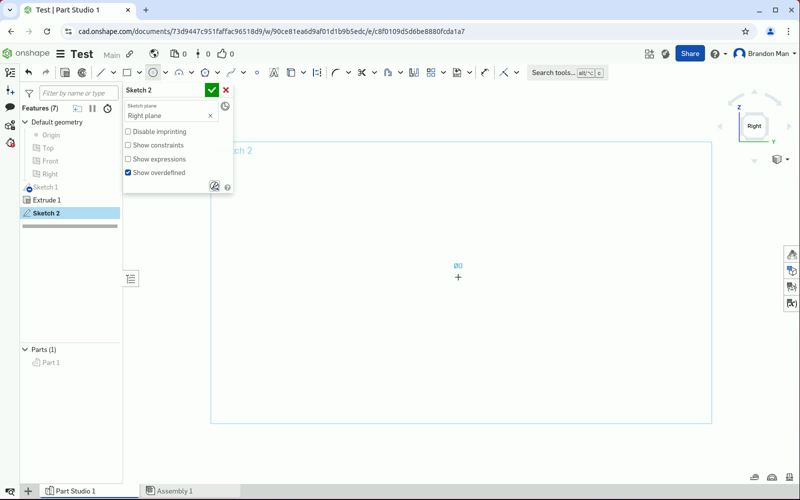
mouse_move(504, 276)
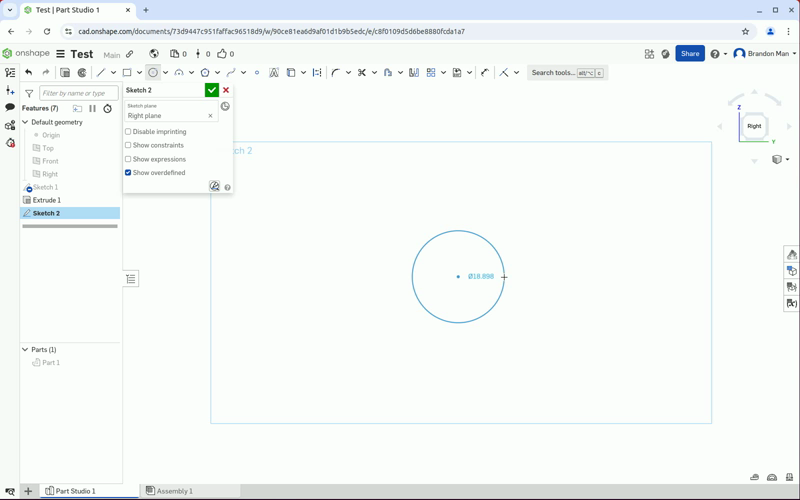
click(504, 276)
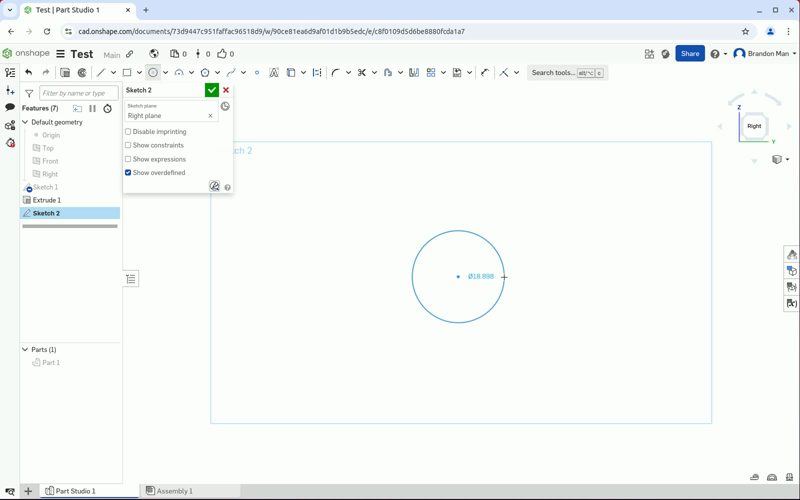
key(esc)
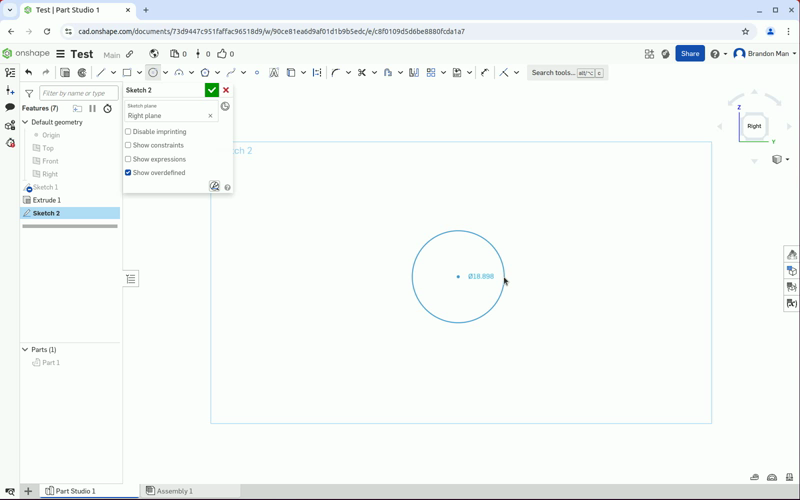
mouse_move(464, 258)
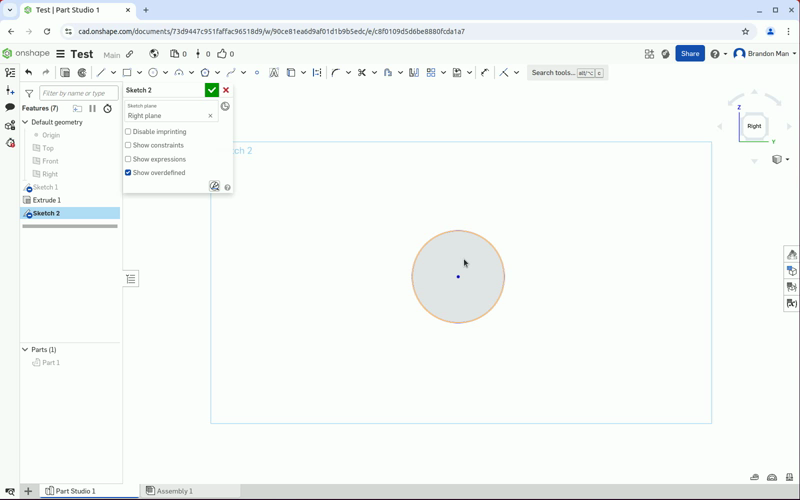
click(464, 258)
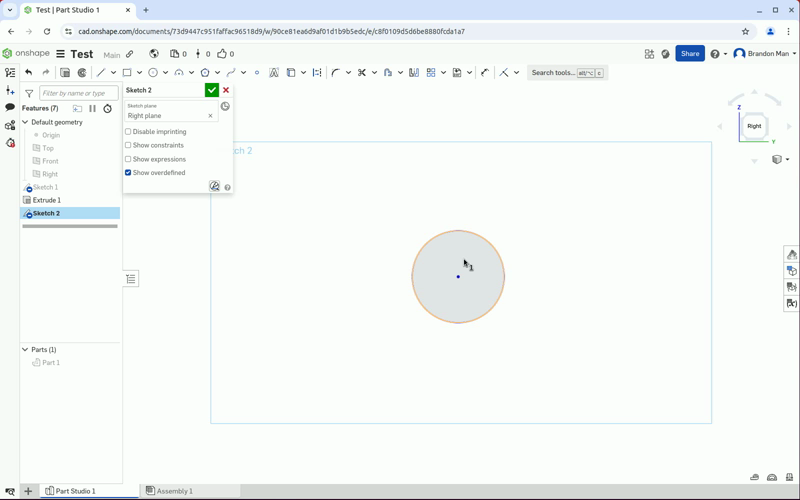
mouse_move(73, 352)
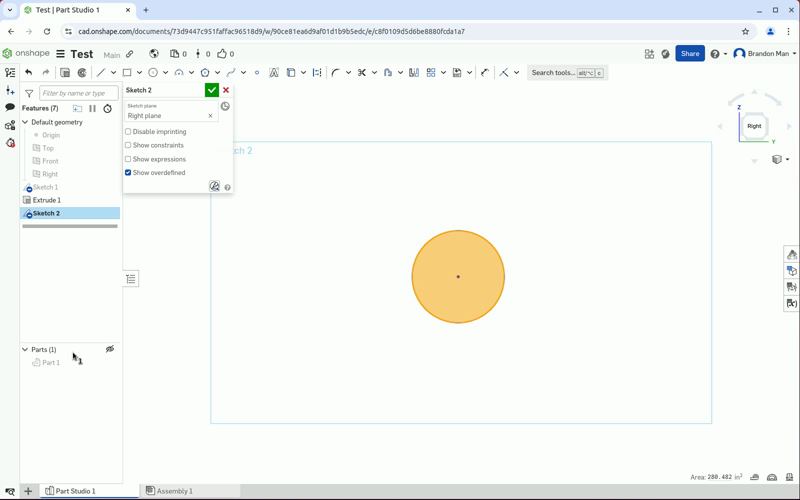
key(shift+y)
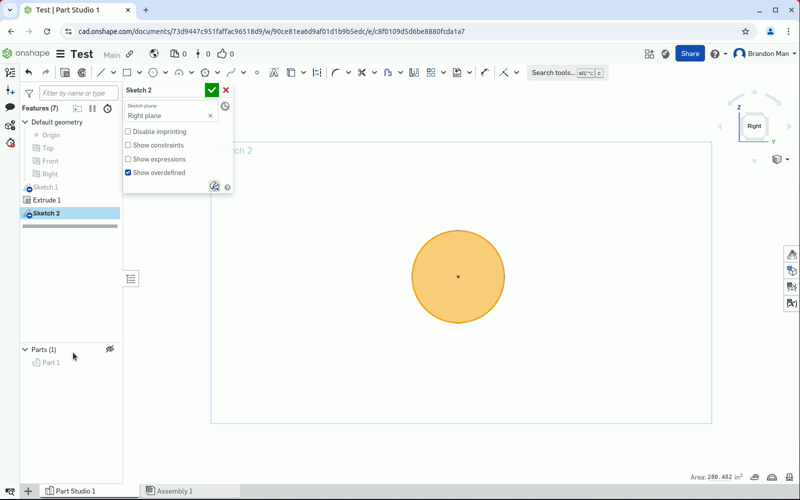
key(shift+e)
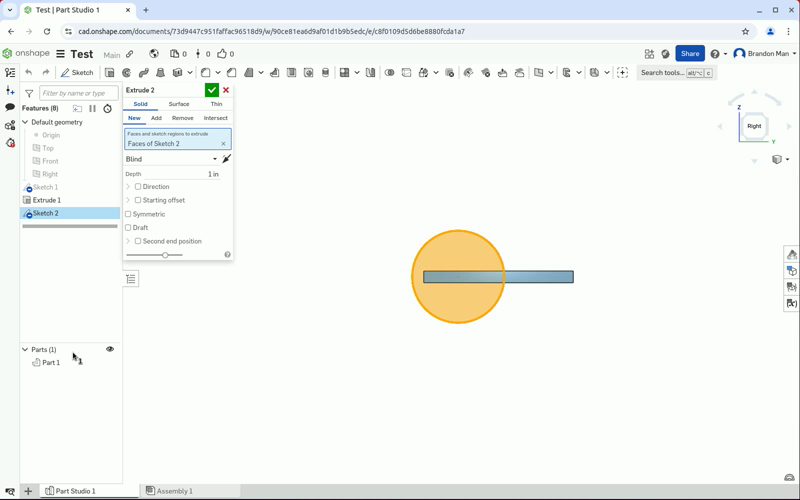
mouse_move(143, 106)
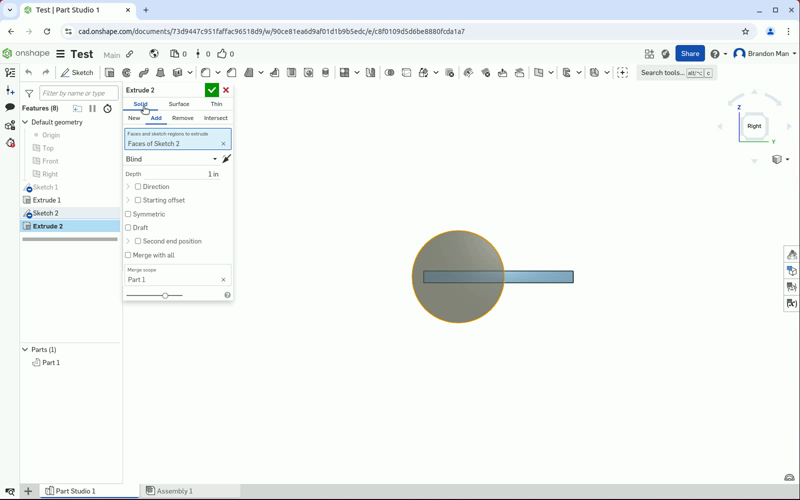
click(143, 106)
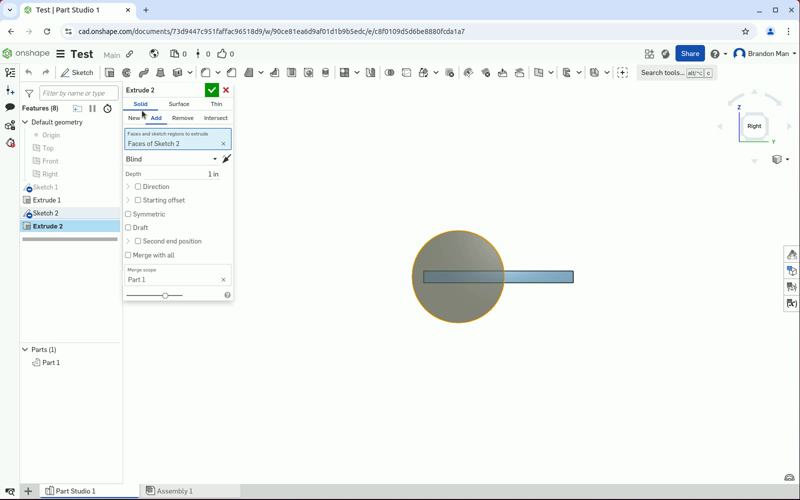
mouse_move(137, 120)
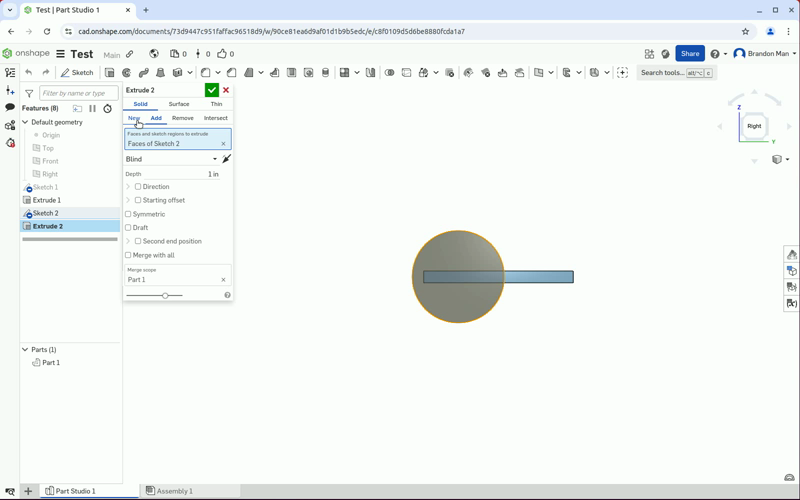
click(137, 120)
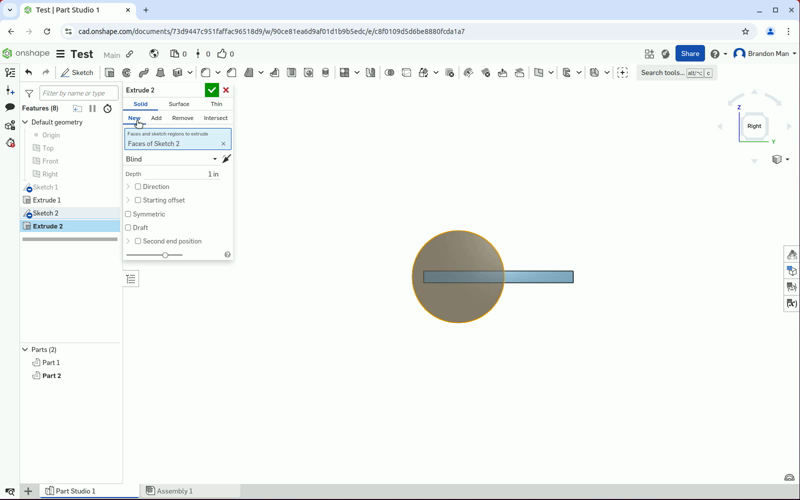
key(tab, 4)
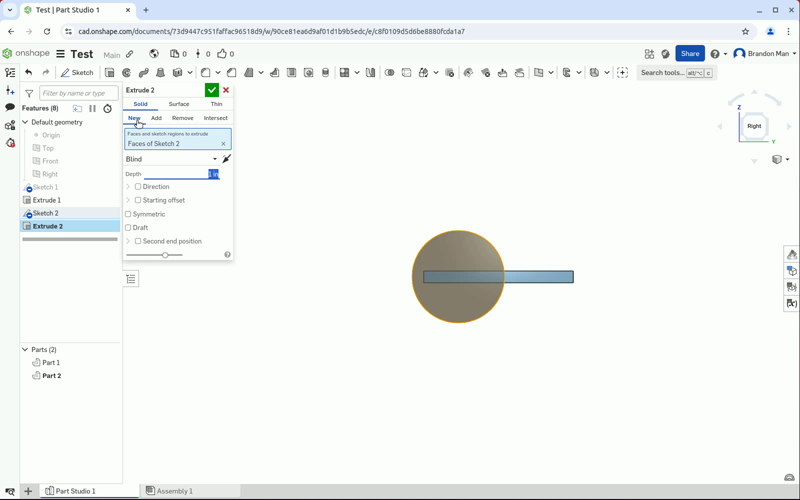
text(12.517)
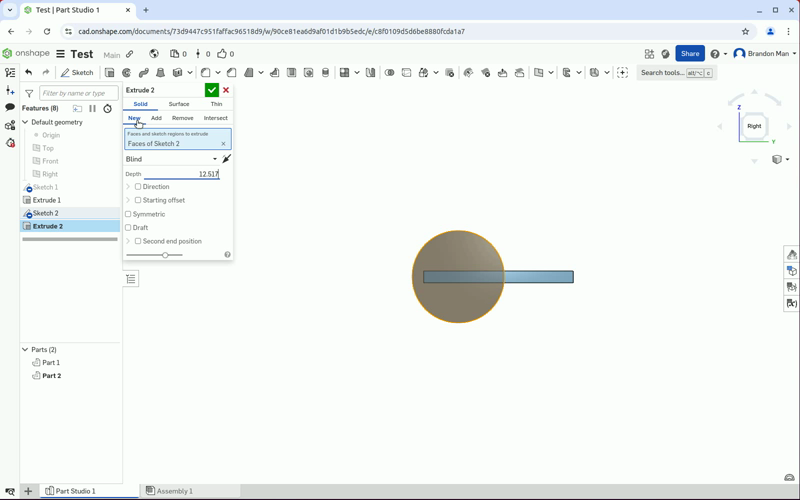
key(enter)
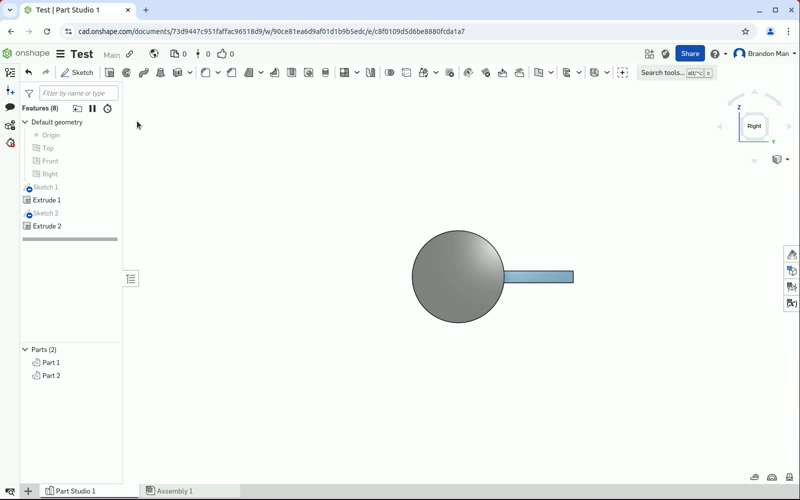
key(shift+h)
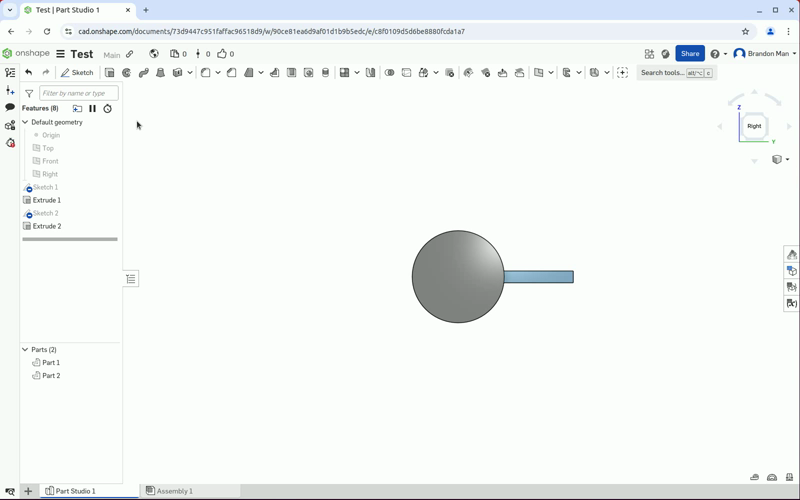
key(shift+h)
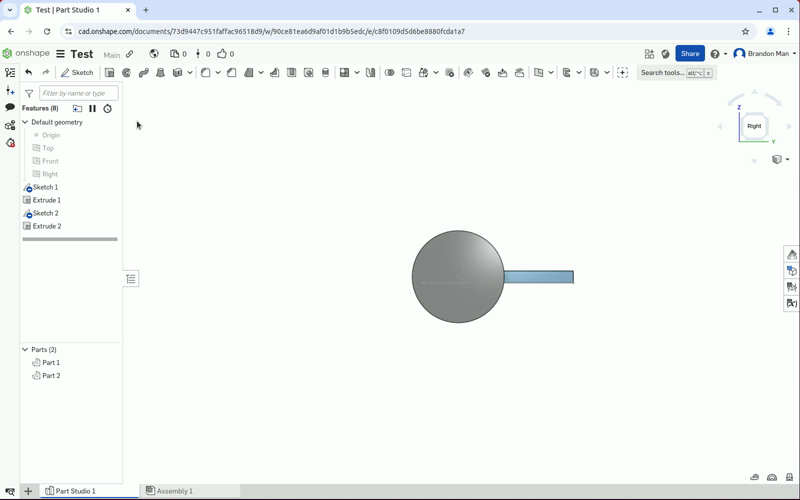
key(shift+7)
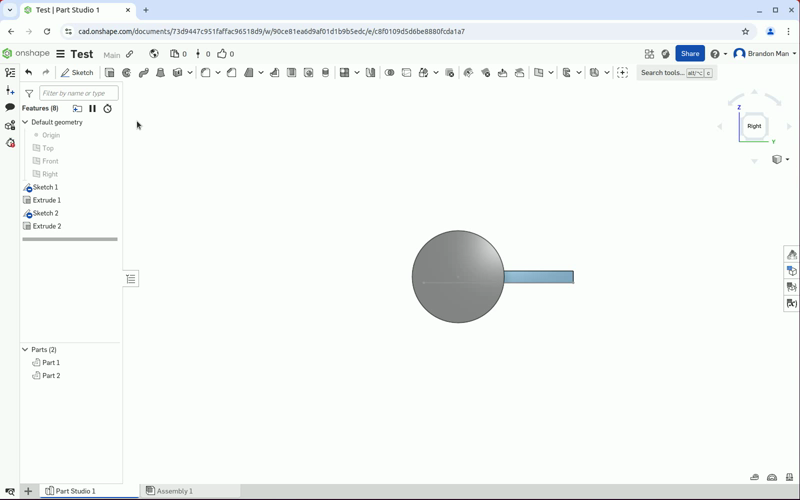
key(right, 2)
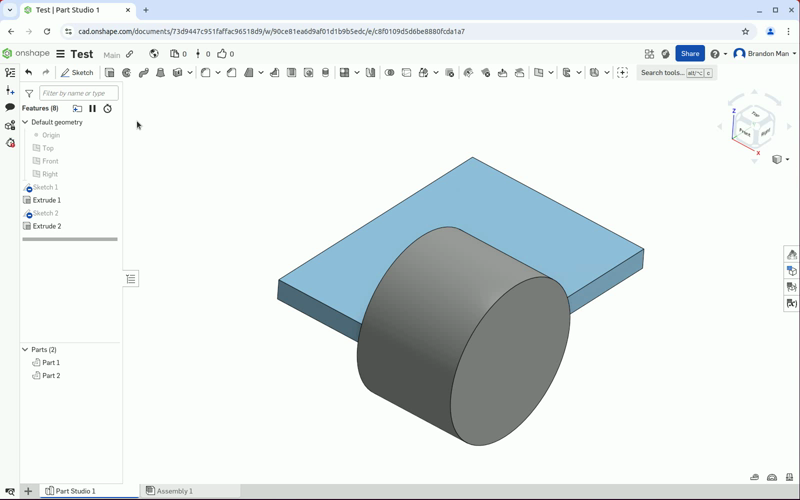
key(down, 2)
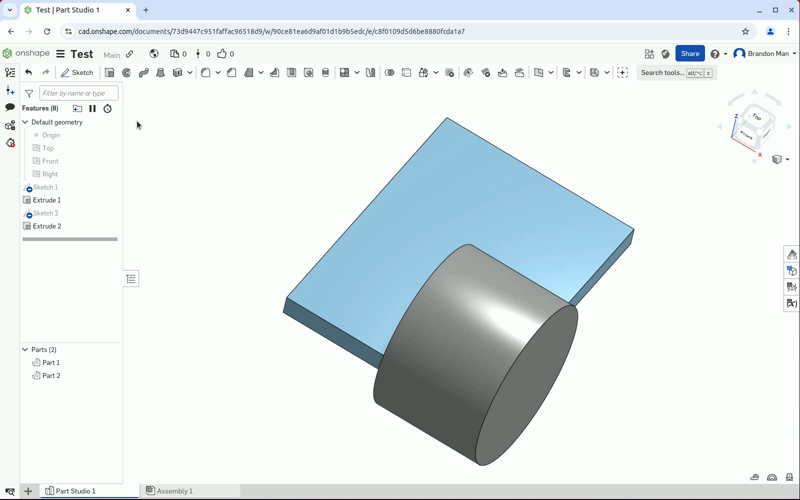
key(up, 2)
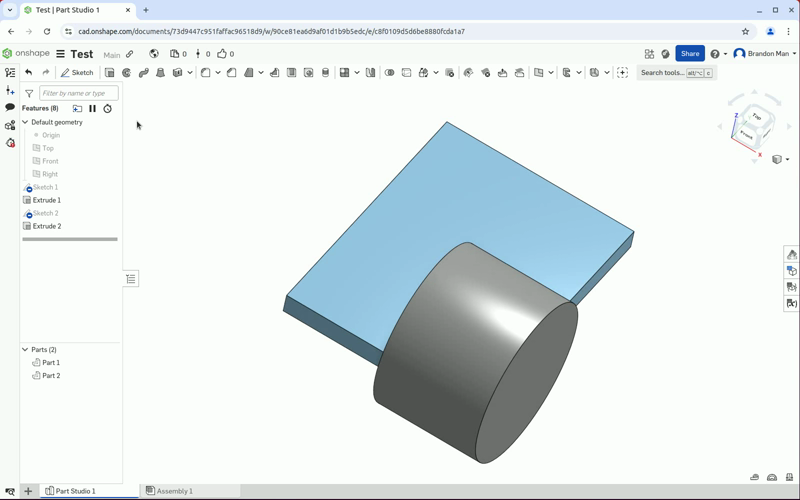
key(left, 2)
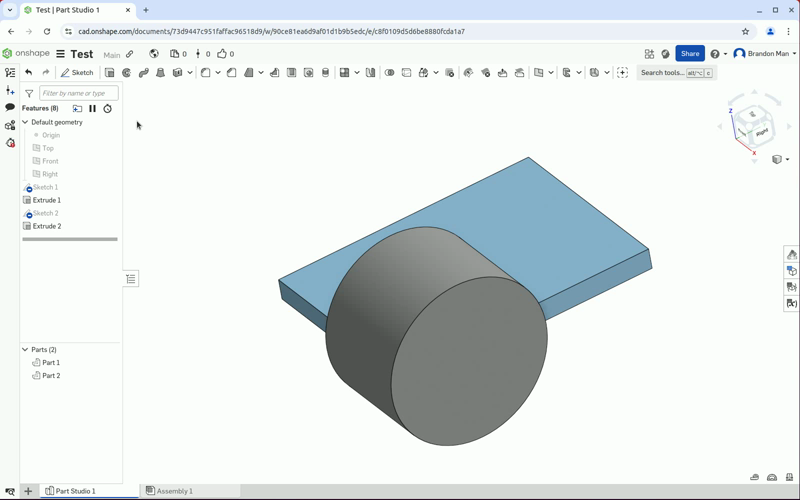
mouse_move(73, 189)
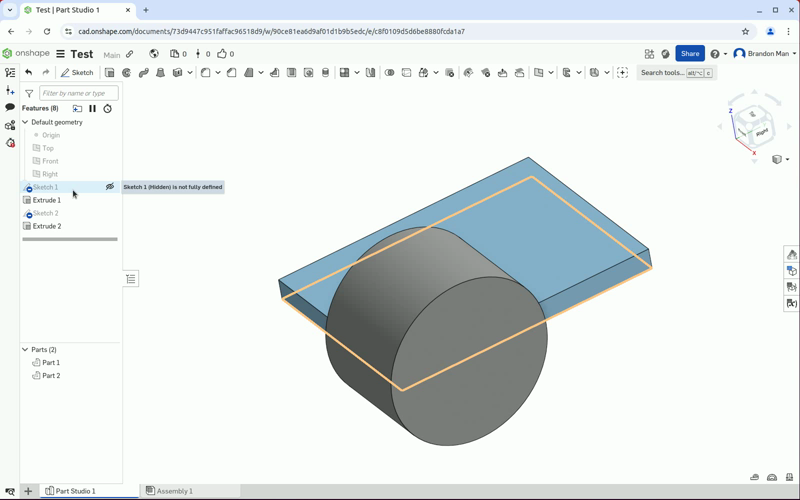
click(73, 189)